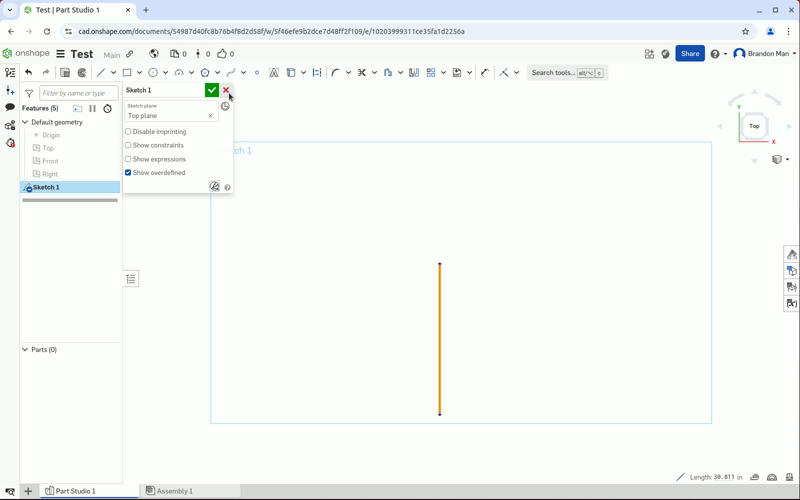
key(shift+h)
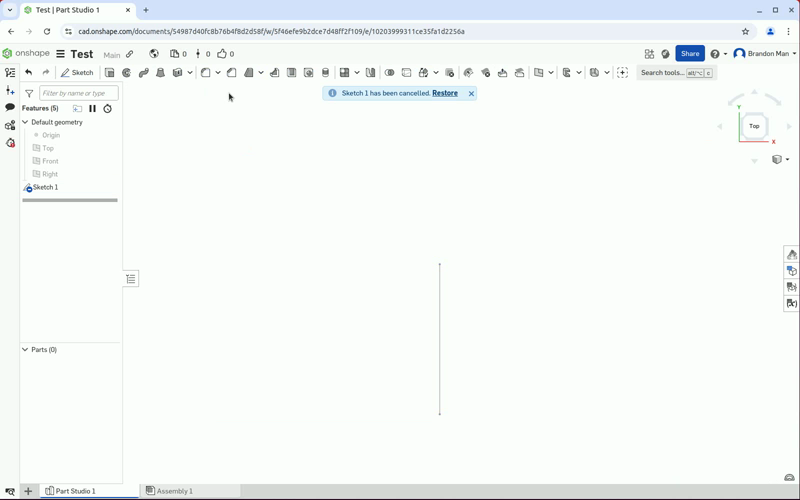
key(shift+s)
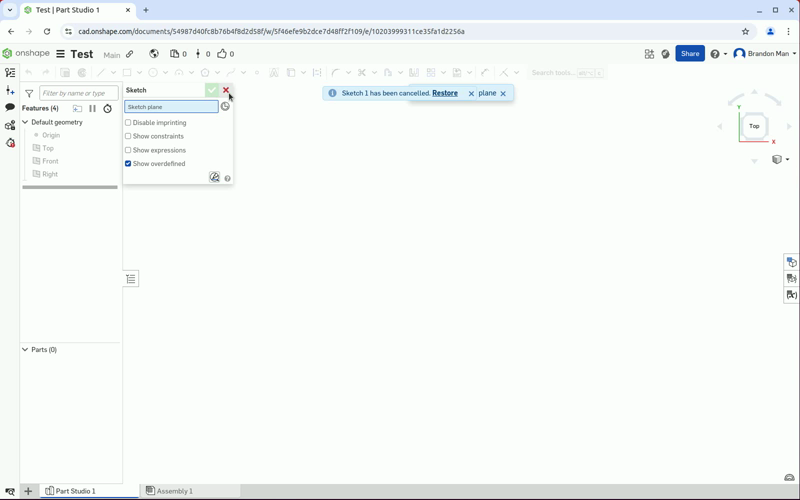
mouse_move(73, 150)
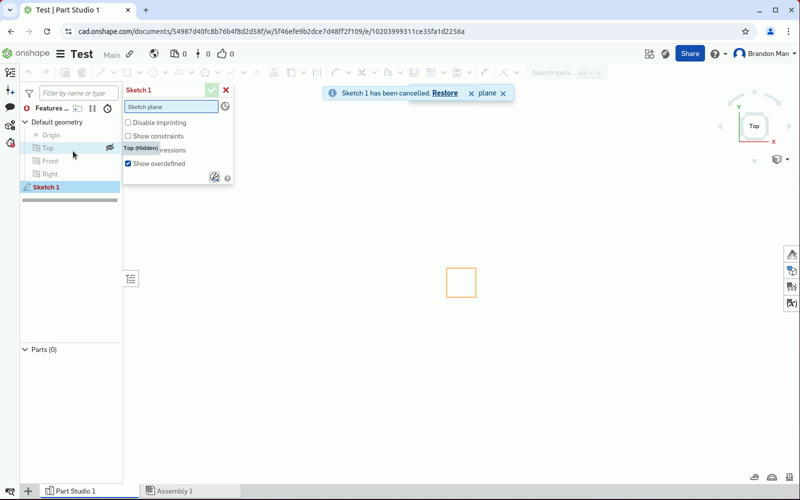
click(73, 150)
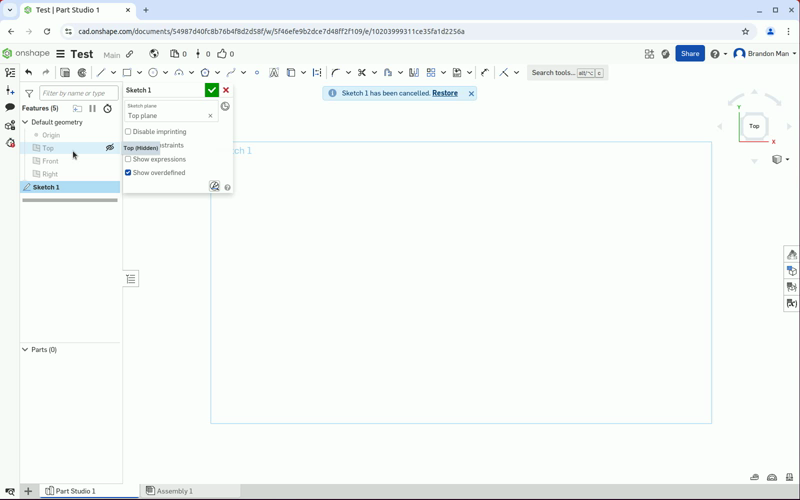
mouse_move(73, 352)
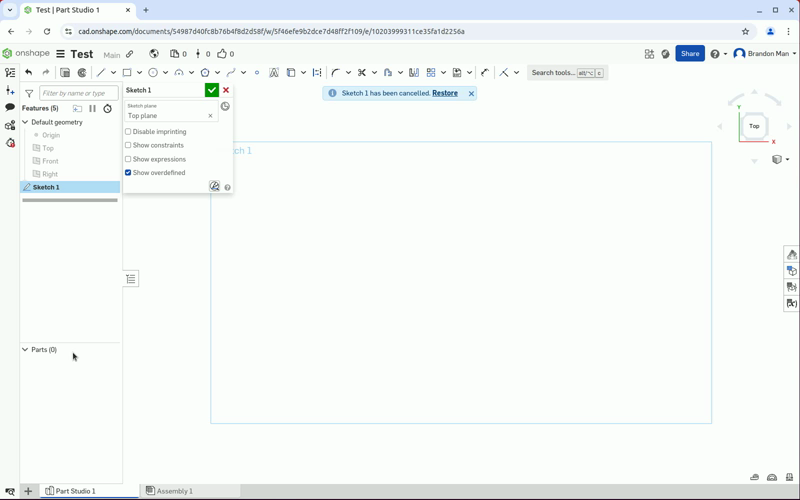
key(y)
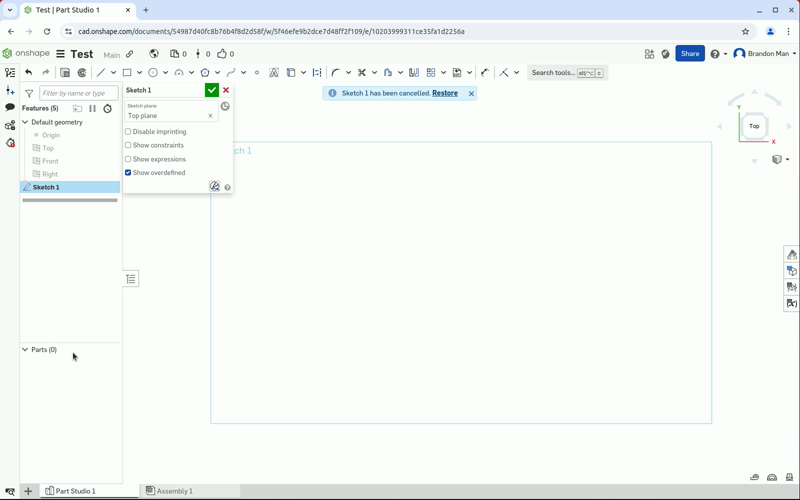
key(c)
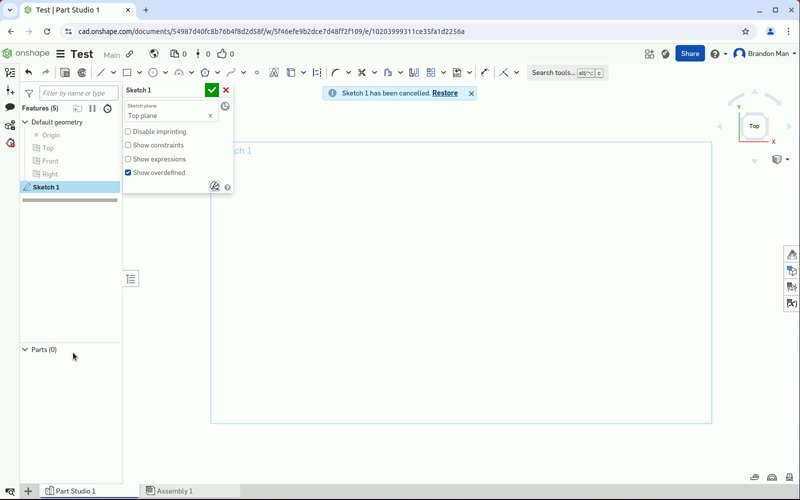
key_down(shift)
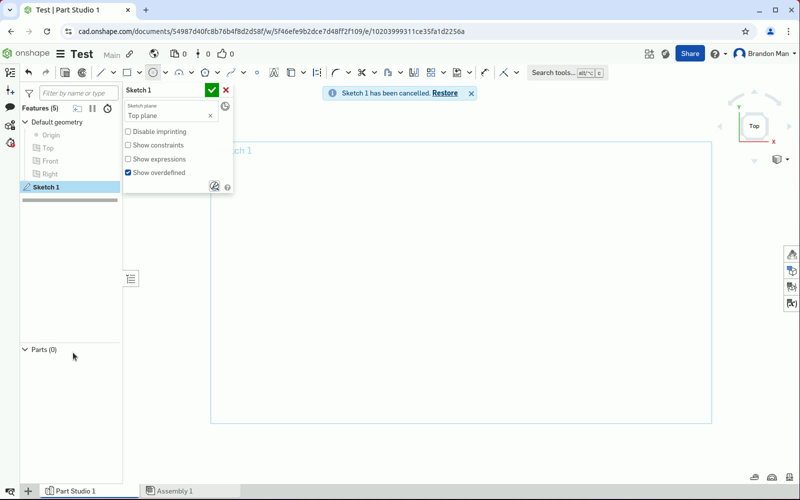
mouse_move(460, 282)
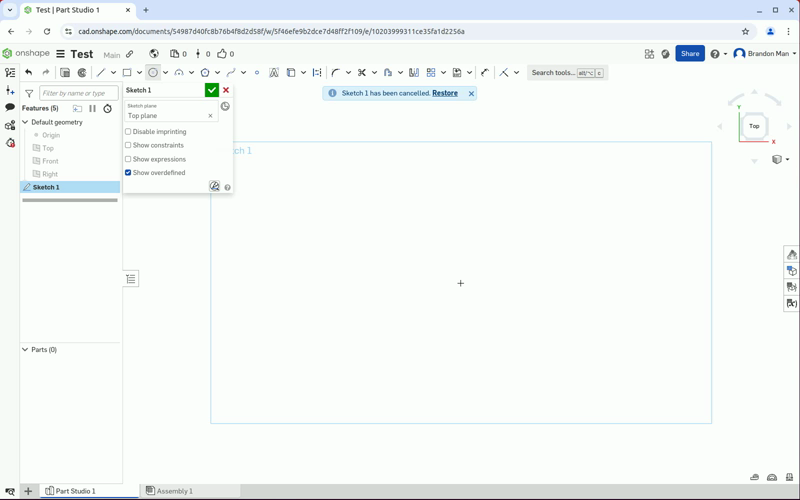
click(460, 282)
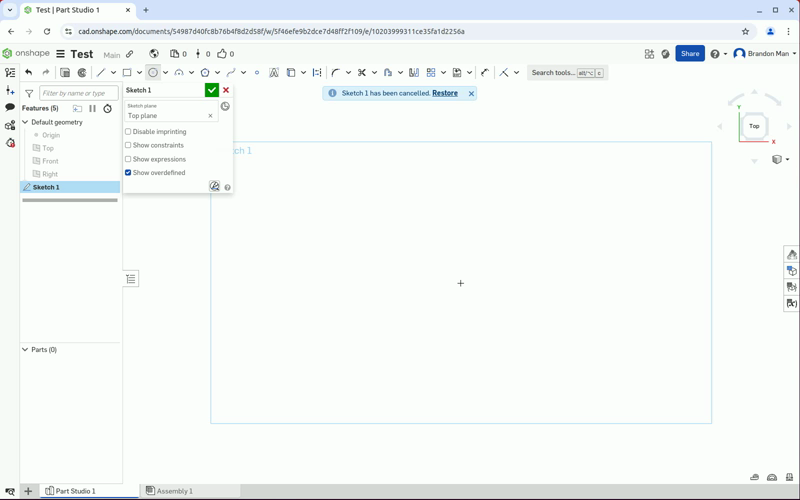
key_up(shift)
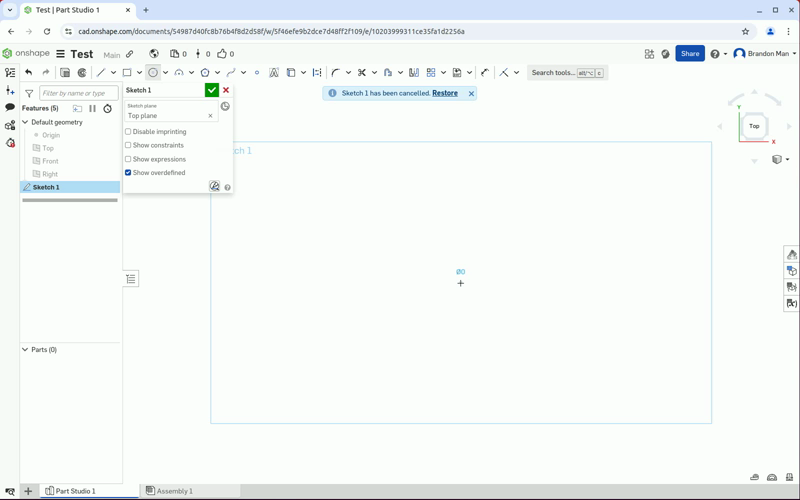
mouse_move(548, 282)
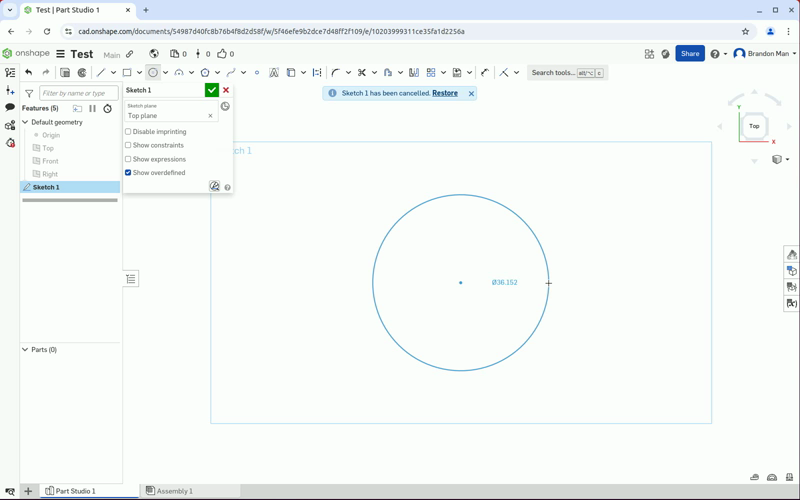
click(548, 282)
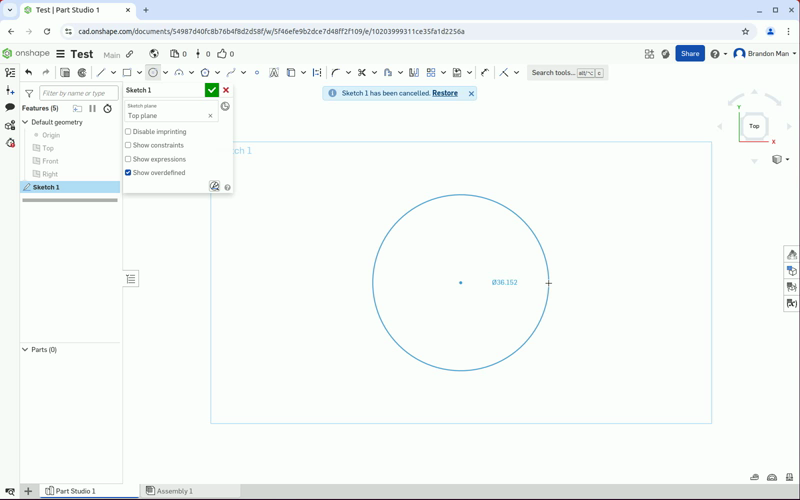
key(esc)
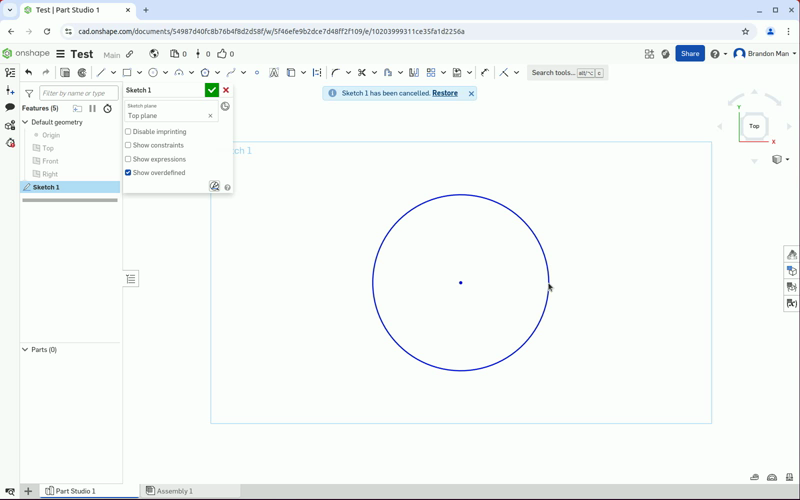
key(c)
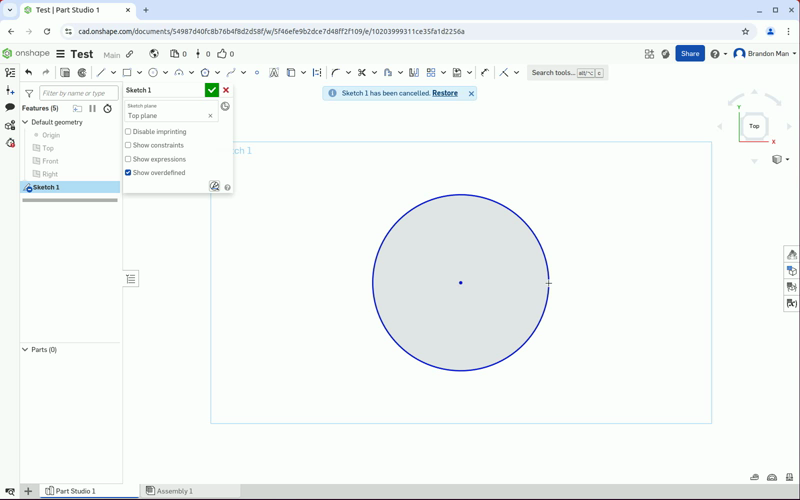
key_down(shift)
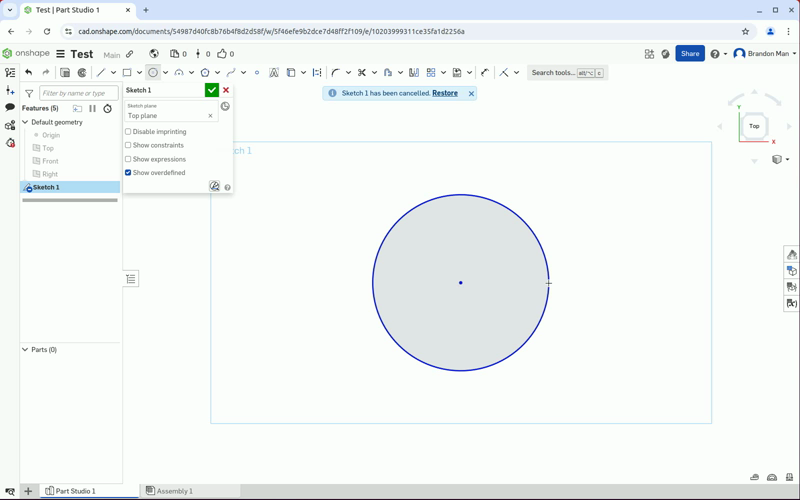
mouse_move(460, 282)
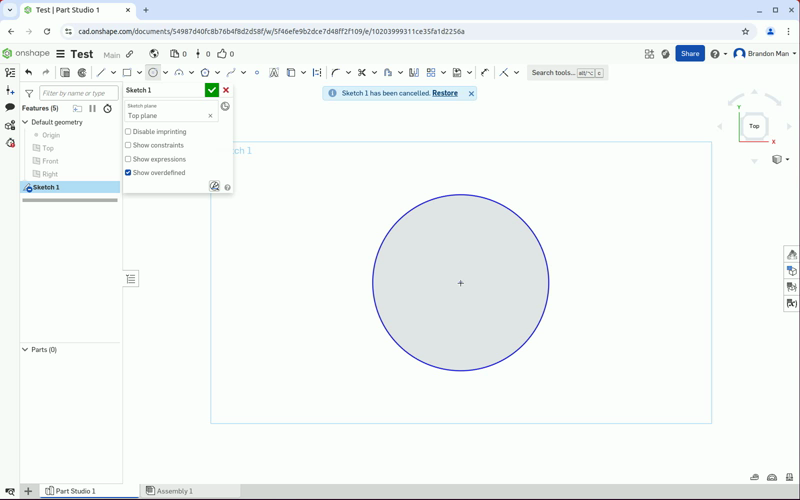
click(460, 282)
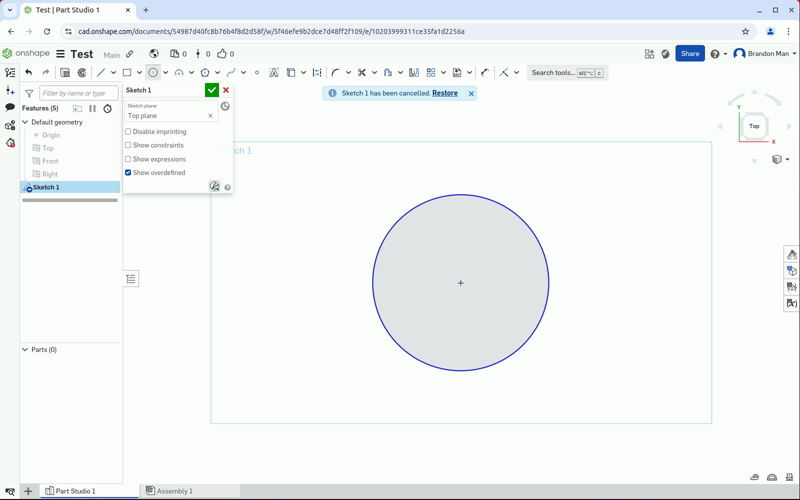
key_up(shift)
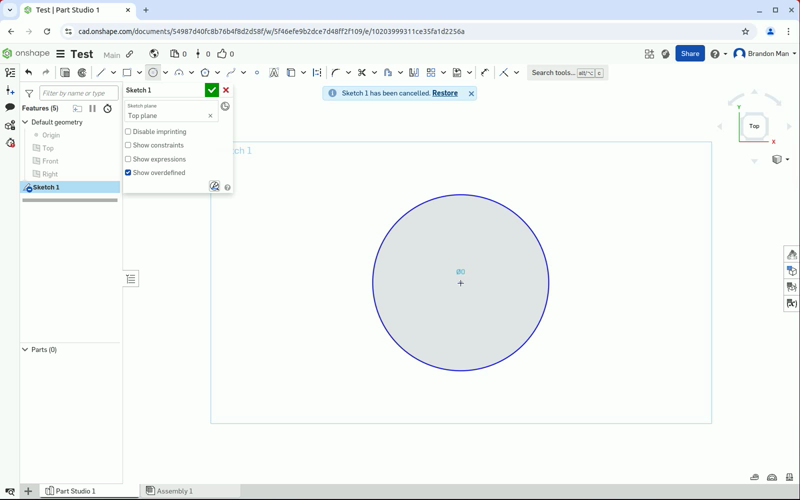
mouse_move(497, 282)
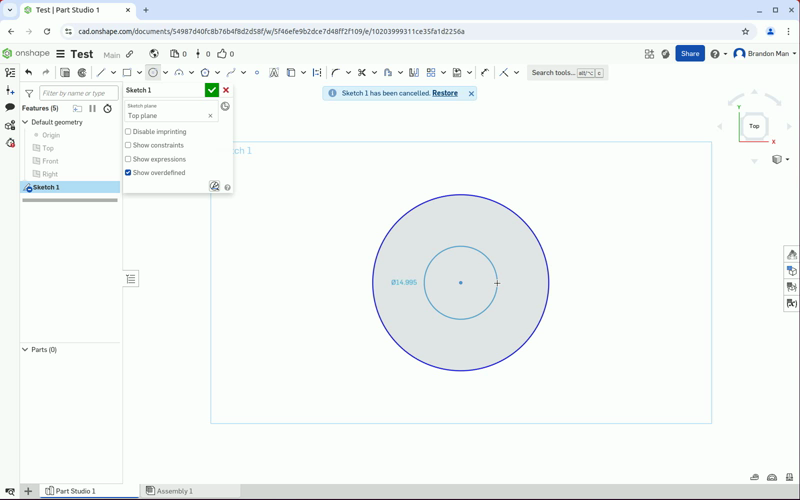
click(497, 282)
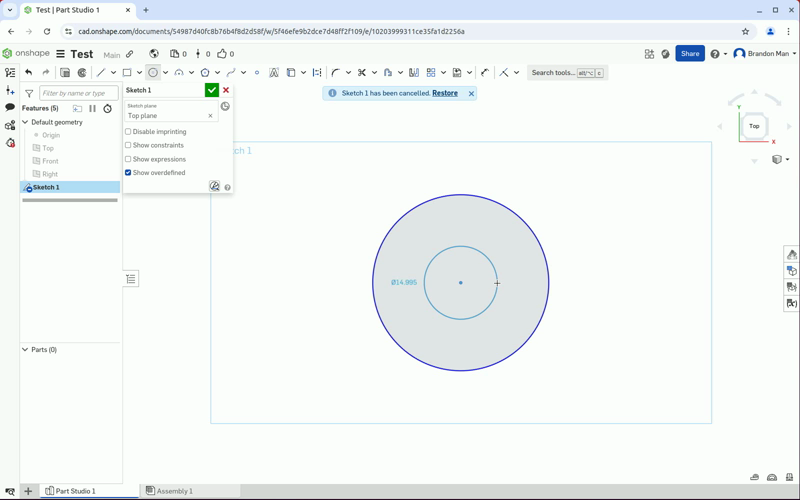
key(esc)
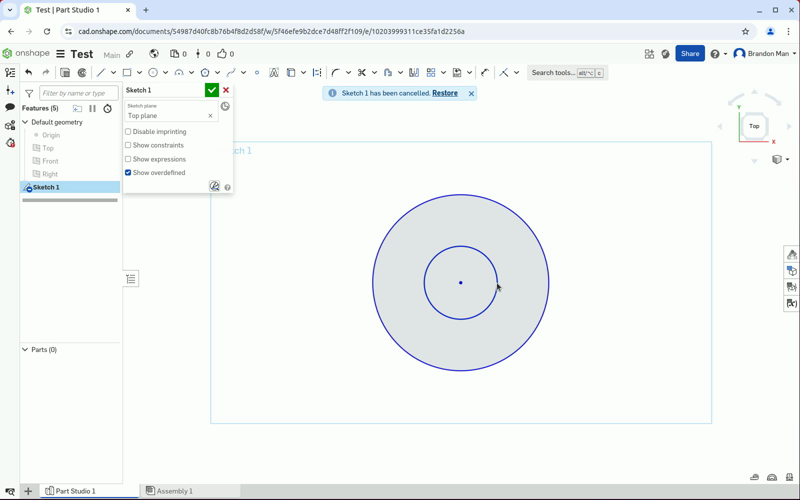
mouse_move(477, 230)
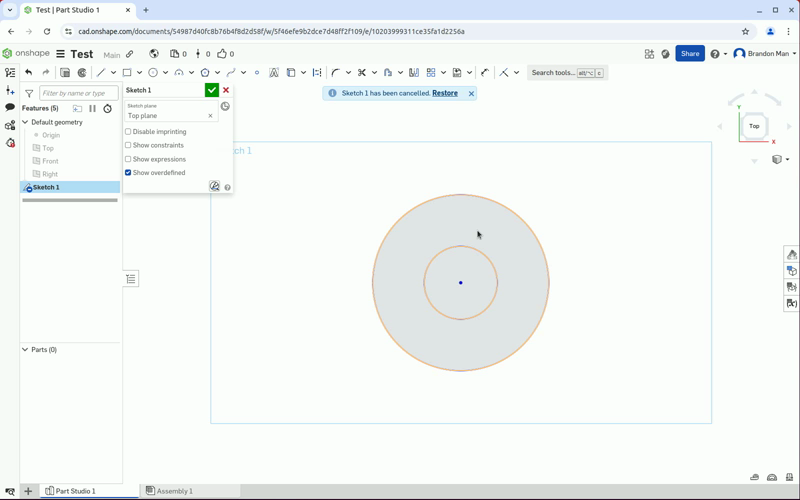
click(477, 230)
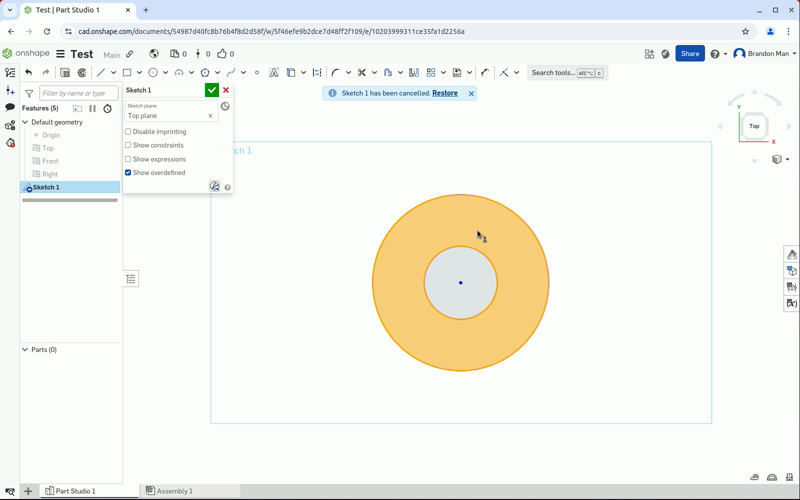
mouse_move(73, 352)
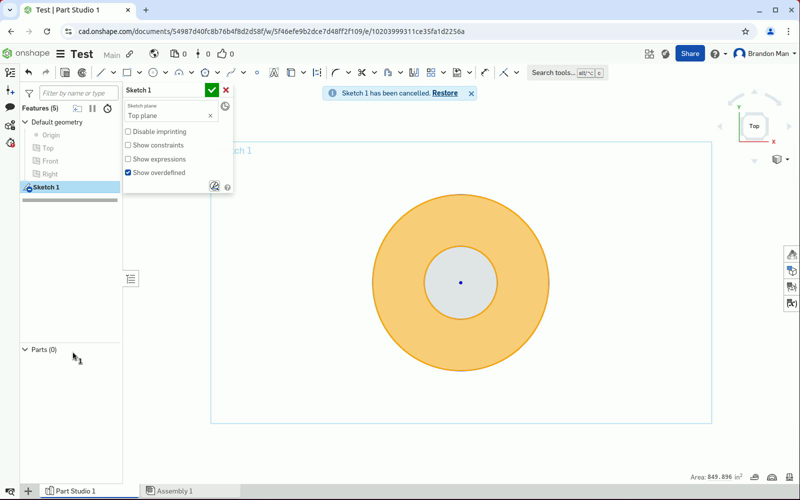
key(shift+y)
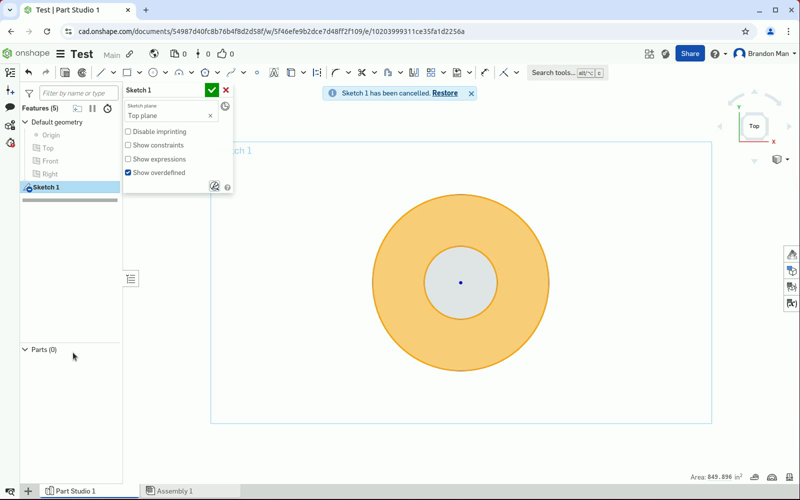
key(shift+e)
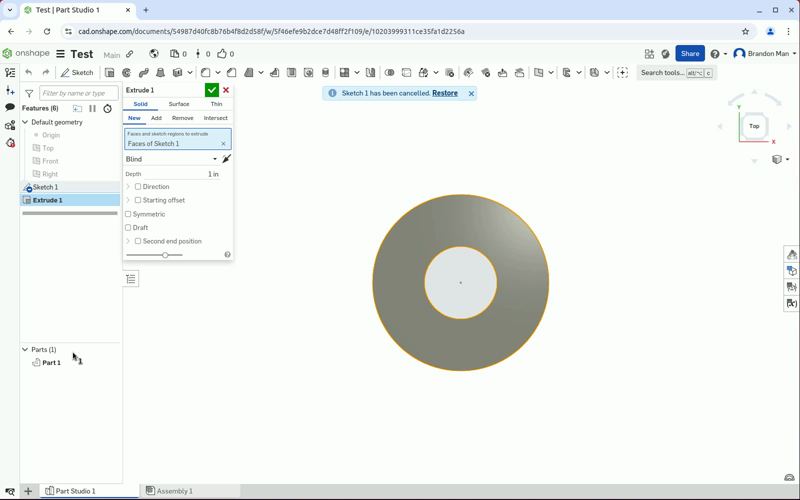
mouse_move(143, 106)
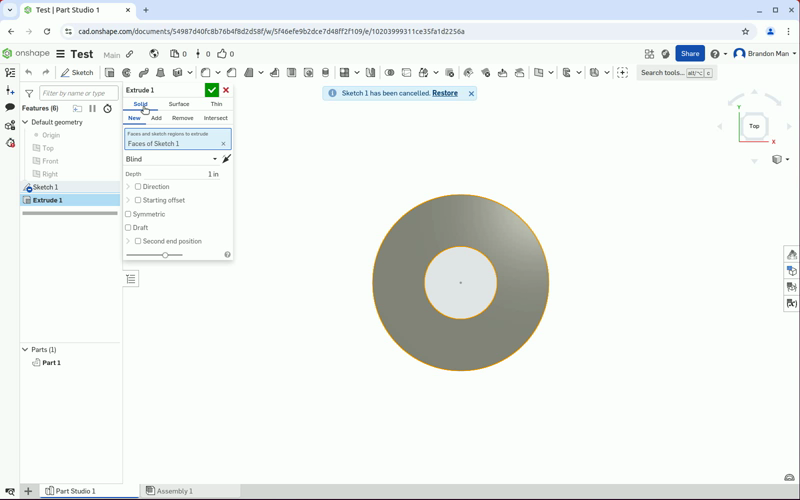
click(143, 106)
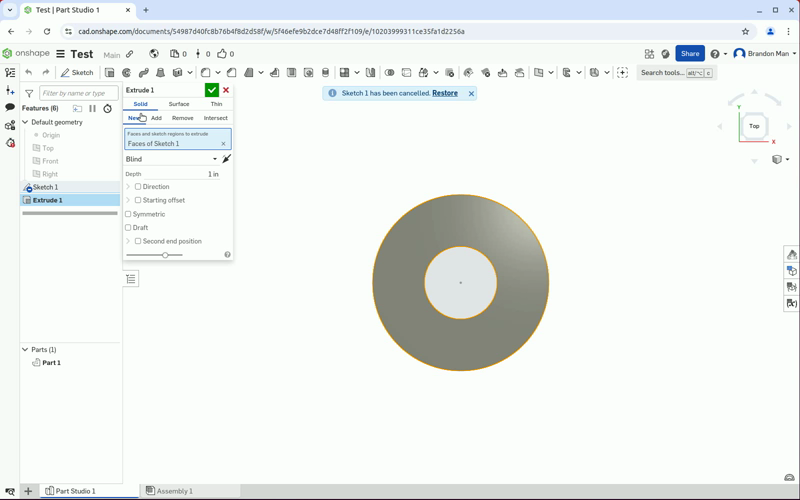
mouse_move(137, 120)
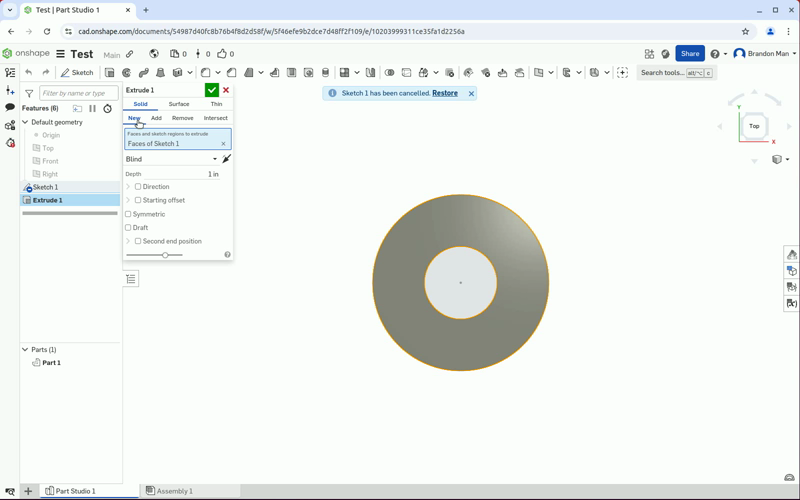
click(137, 120)
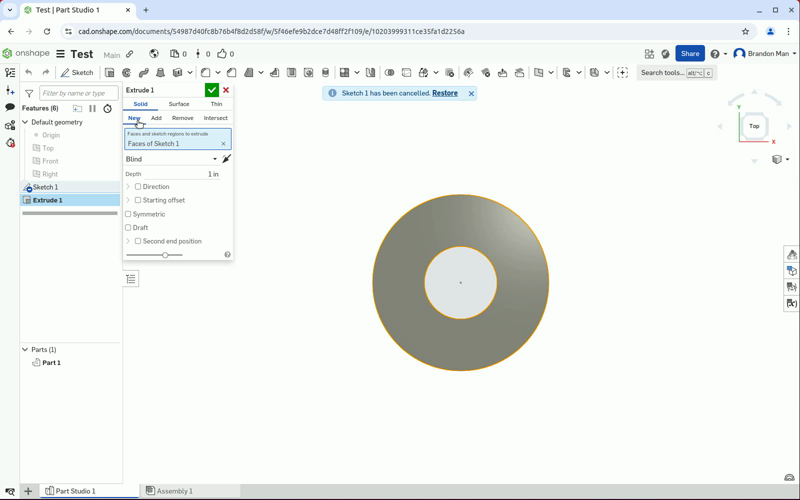
key(tab, 4)
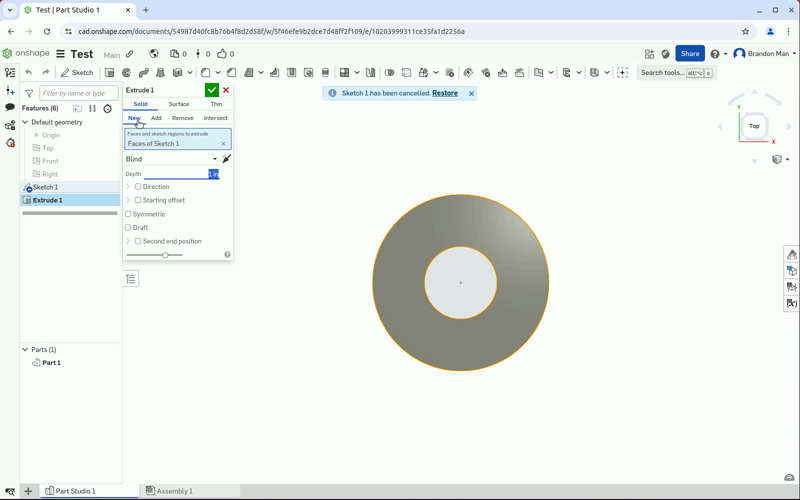
text(5.055)
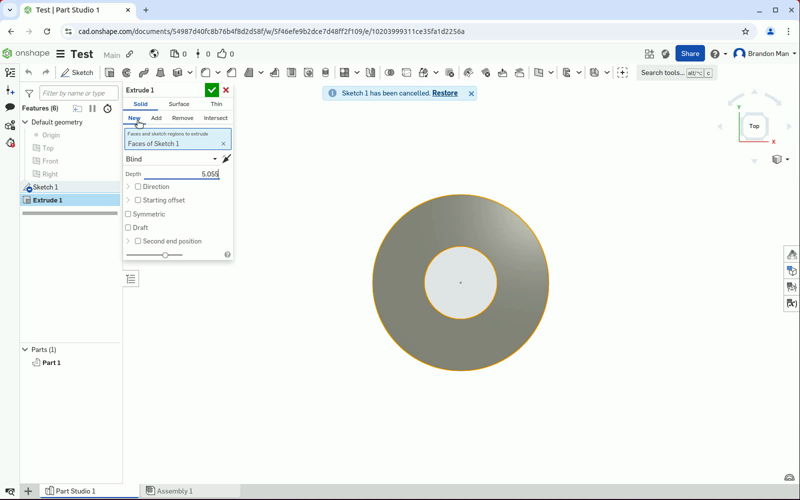
key(enter)
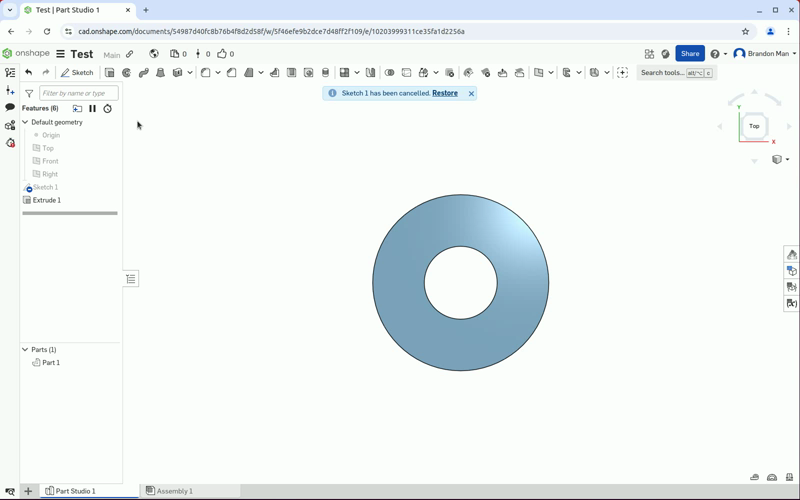
key(shift+h)
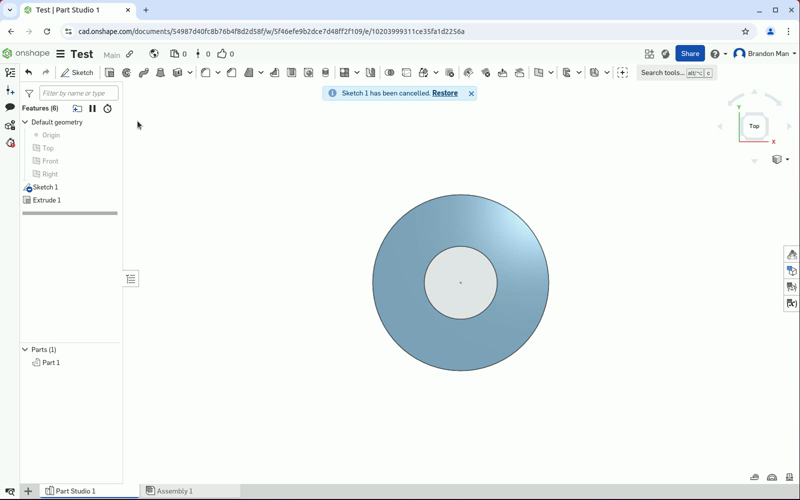
key(shift+h)
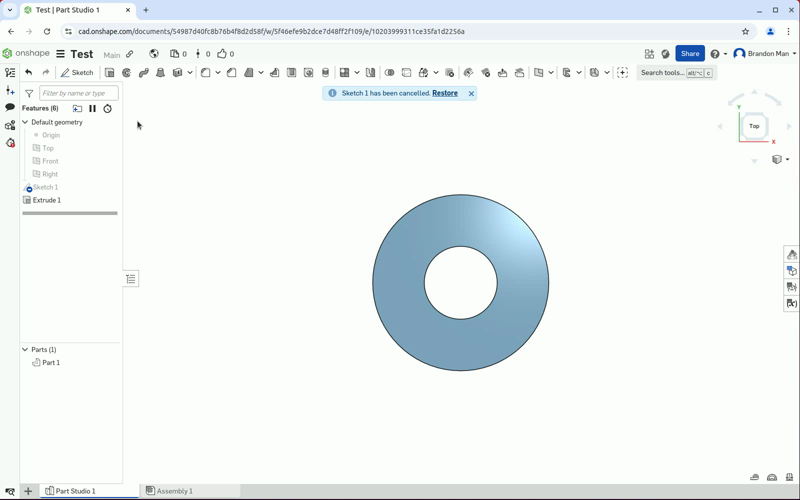
mouse_move(73, 189)
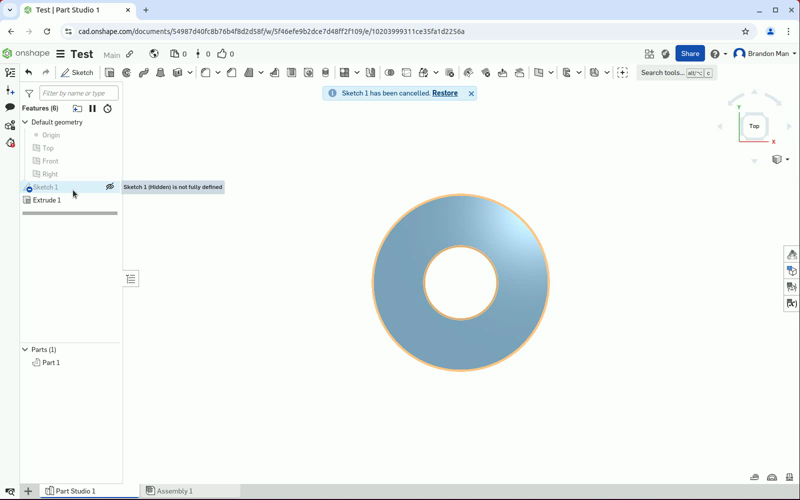
click(73, 189)
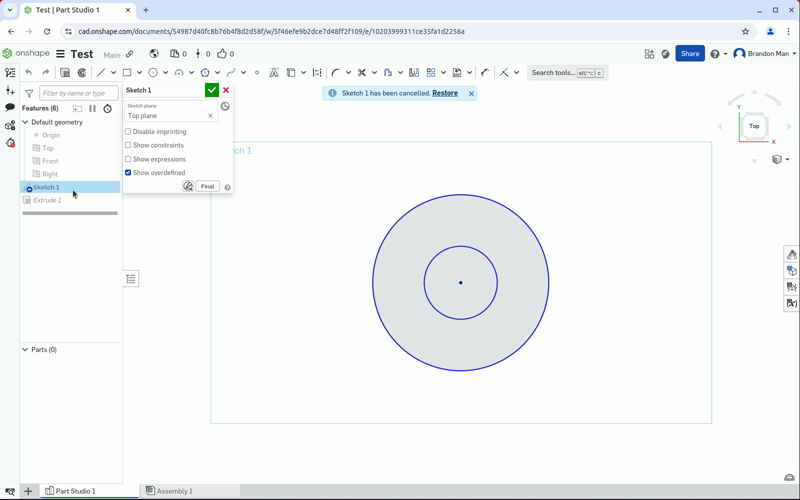
mouse_move(229, 92)
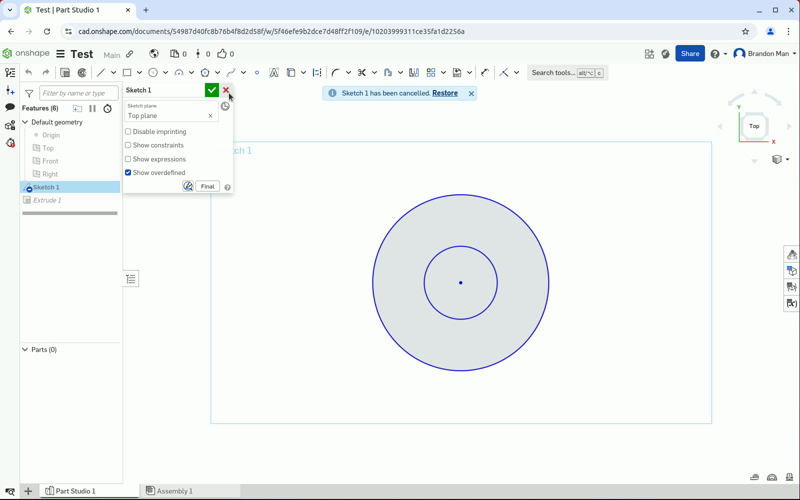
click(229, 92)
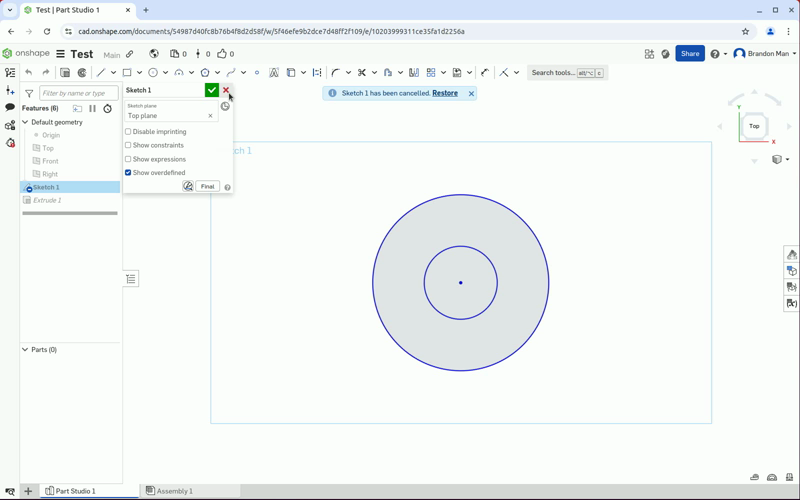
key(shift+s)
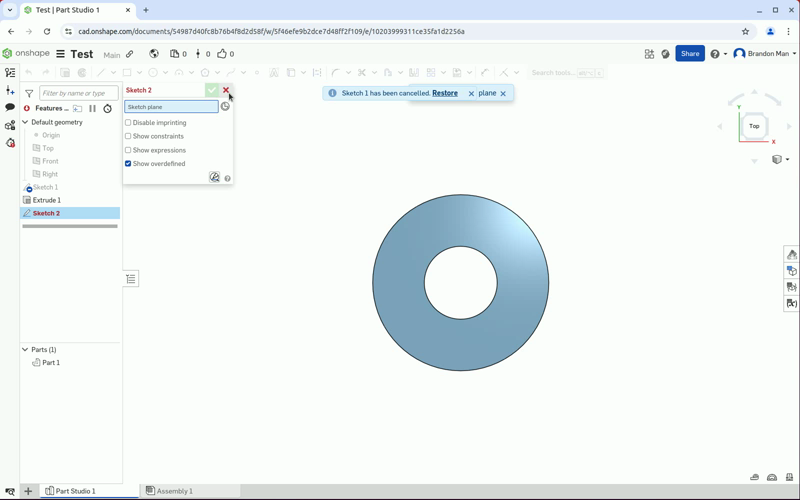
mouse_move(73, 150)
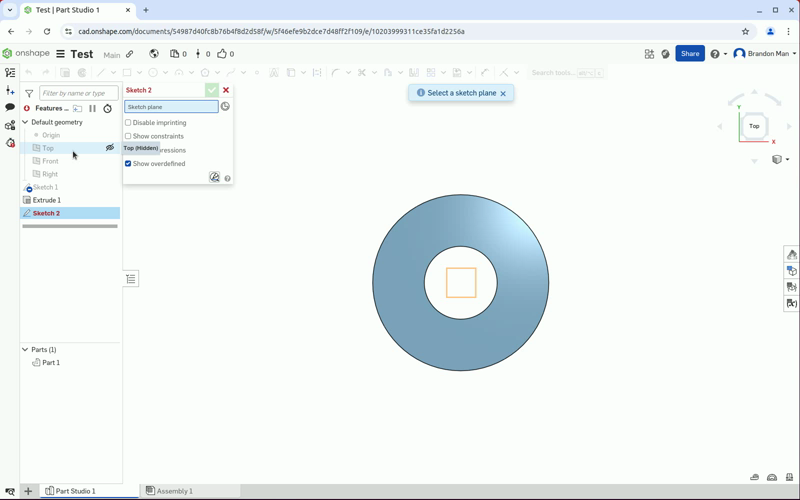
click(73, 150)
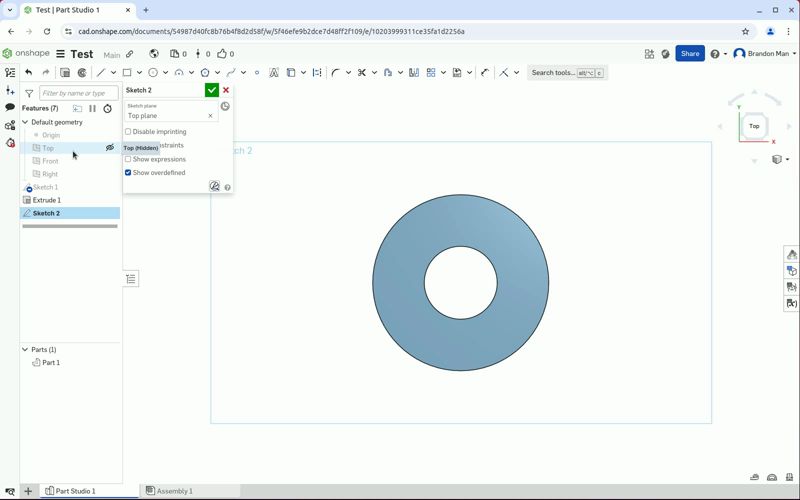
mouse_move(73, 352)
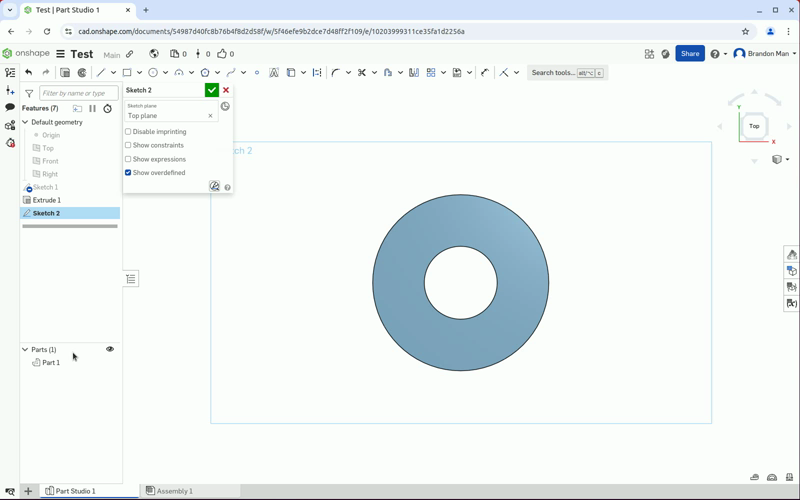
key(y)
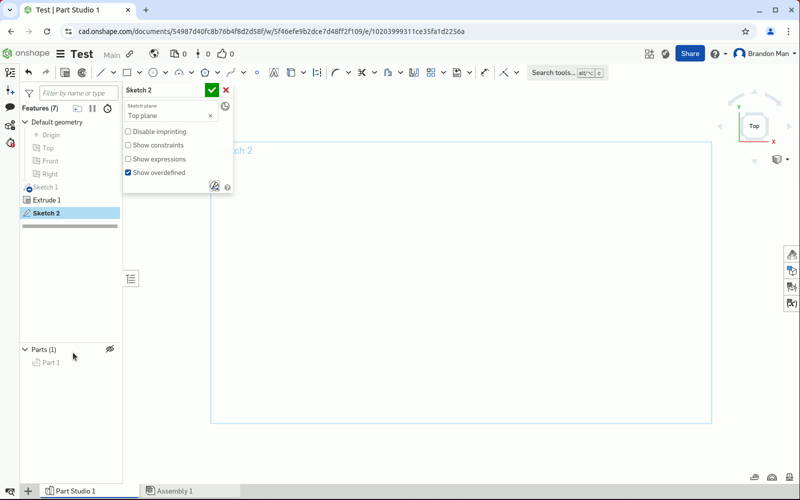
key(c)
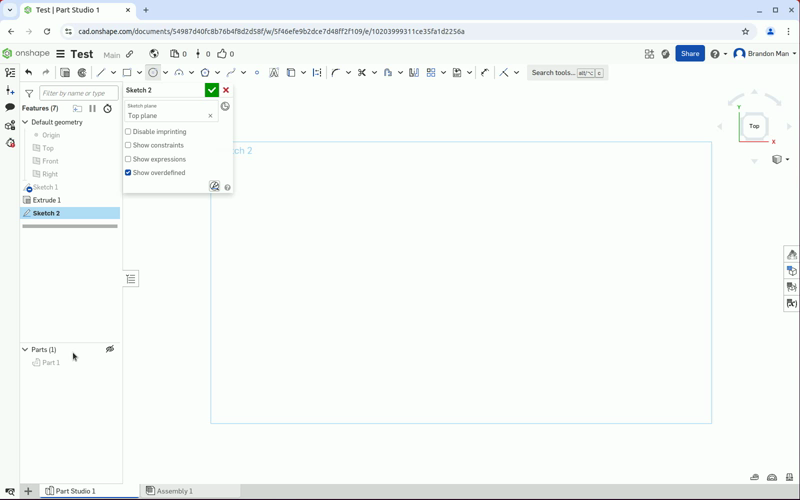
key_down(shift)
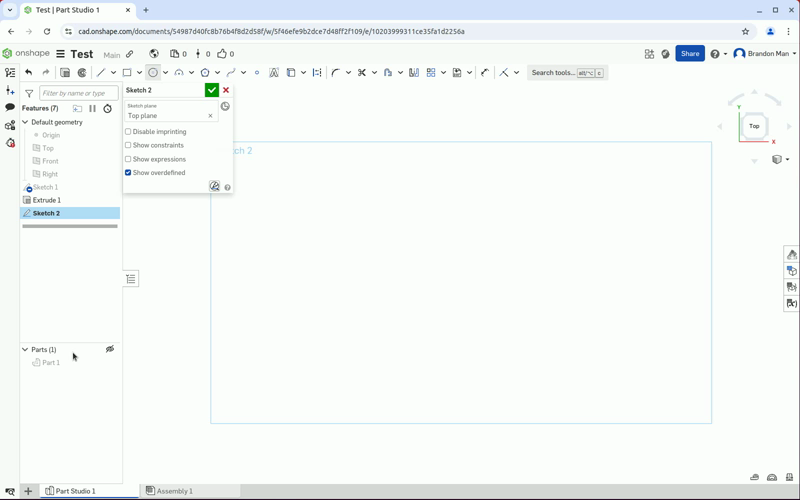
mouse_move(461, 282)
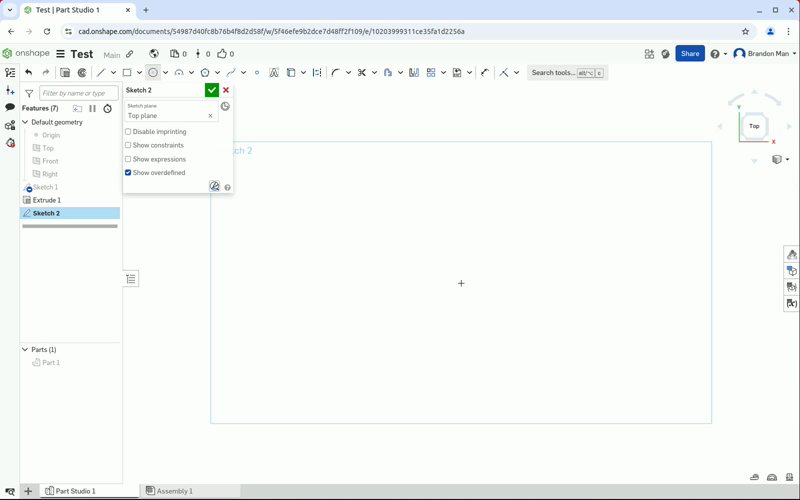
click(461, 282)
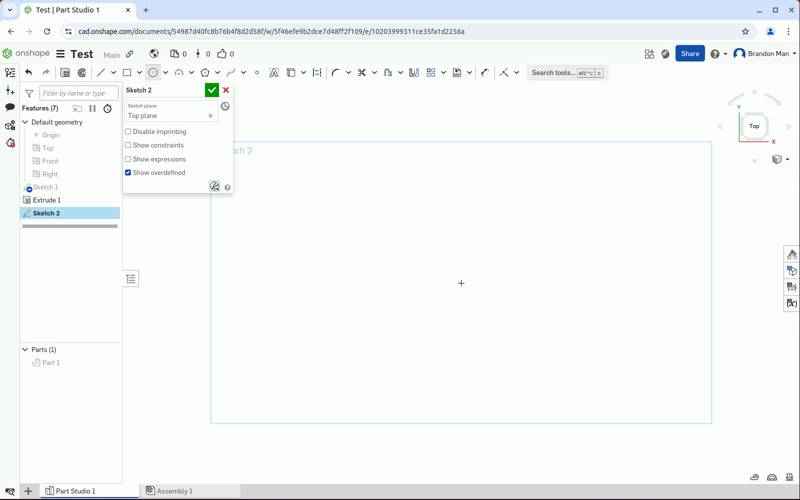
key_up(shift)
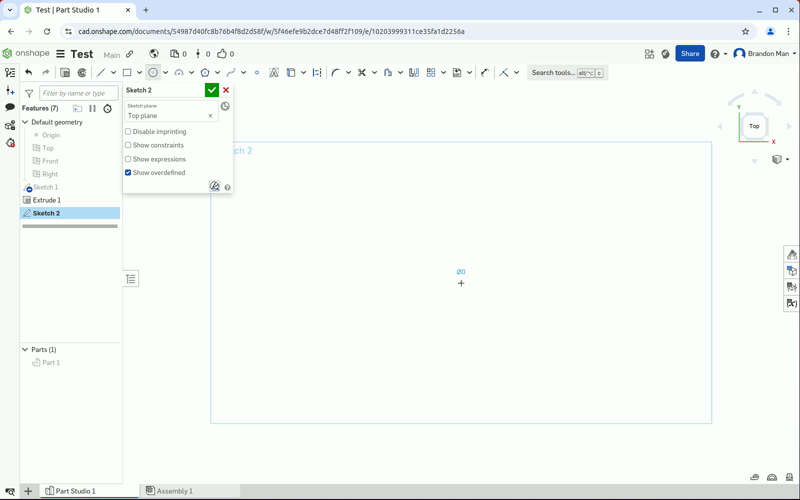
mouse_move(499, 282)
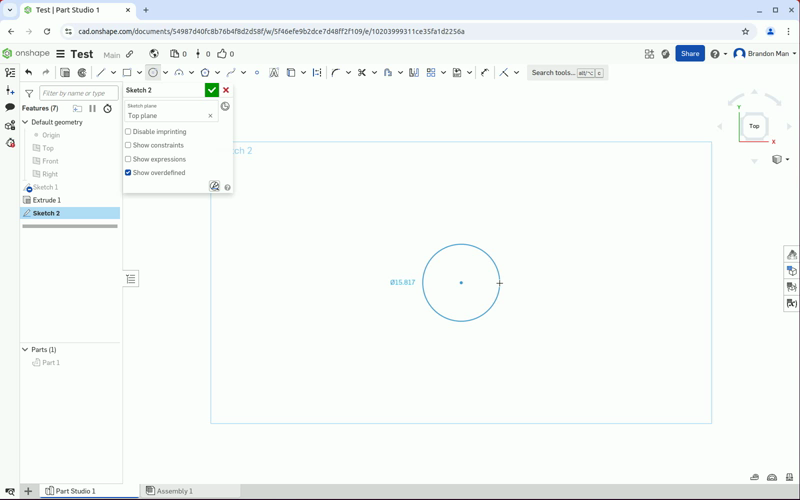
click(499, 282)
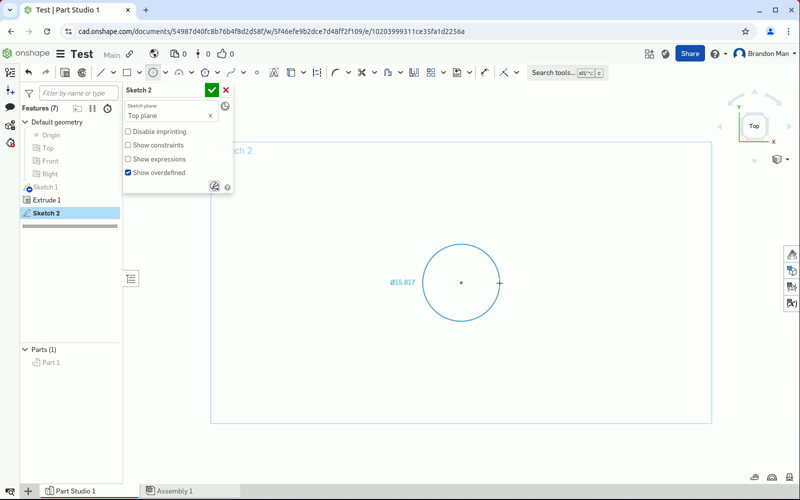
key(esc)
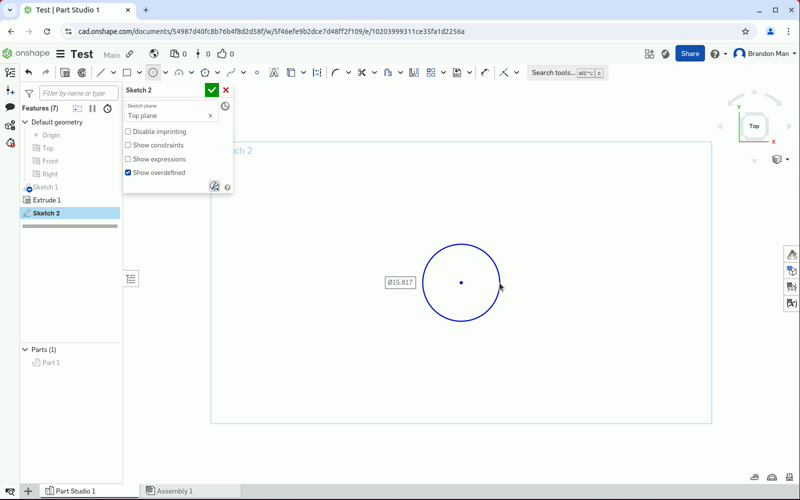
key(c)
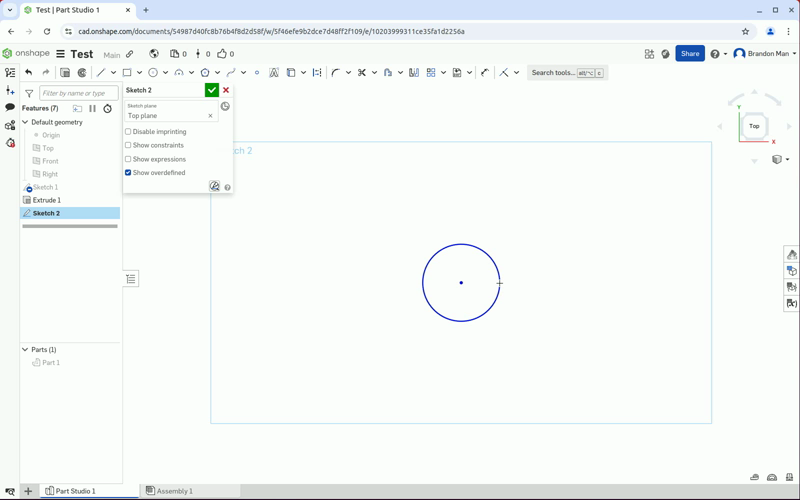
key_down(shift)
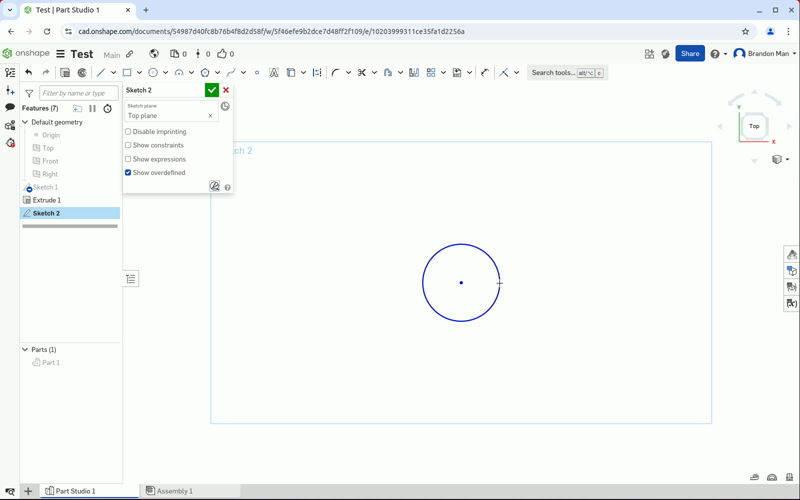
mouse_move(461, 282)
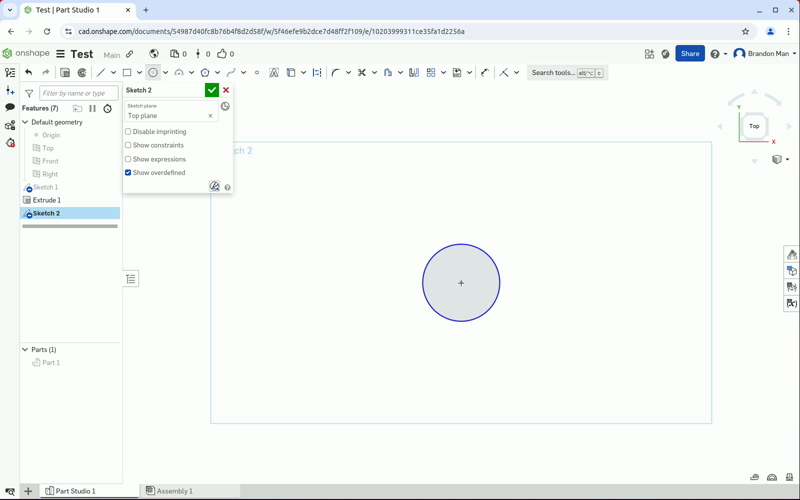
click(461, 282)
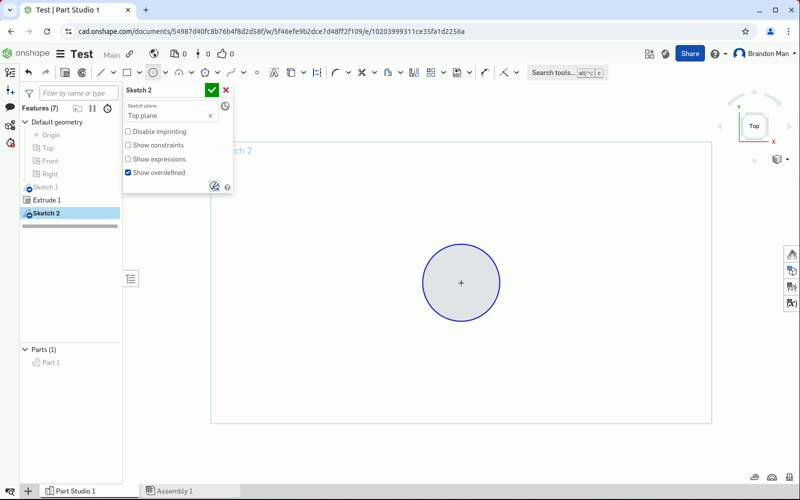
key_up(shift)
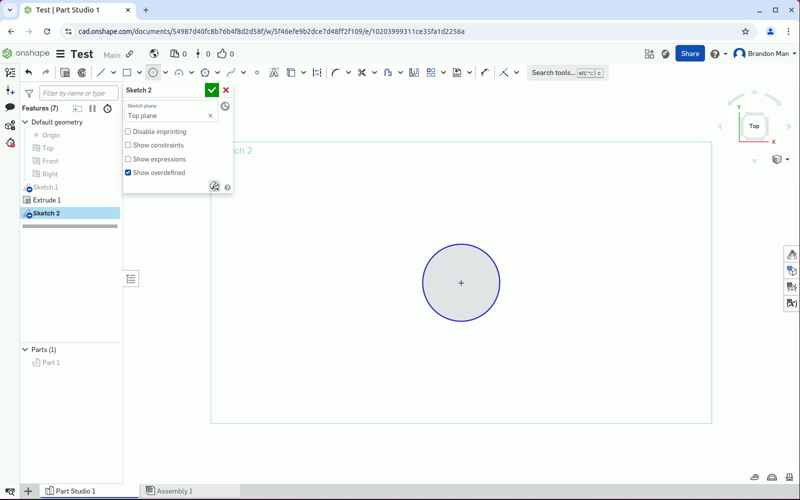
mouse_move(470, 282)
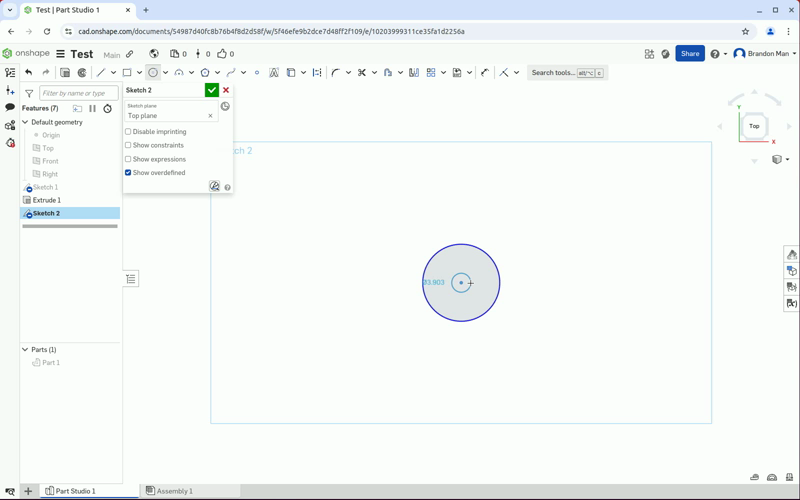
click(470, 282)
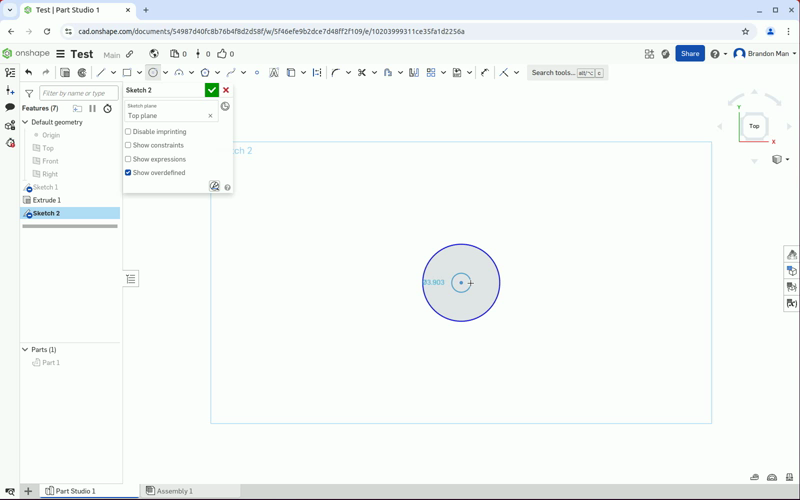
key(esc)
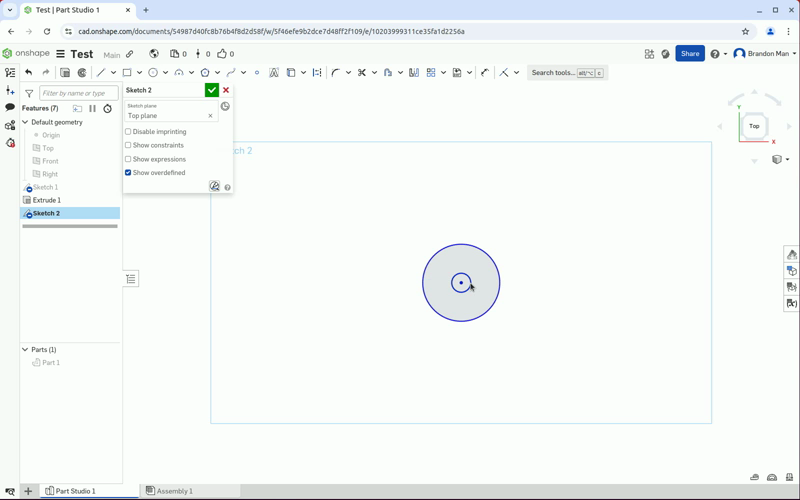
mouse_move(477, 285)
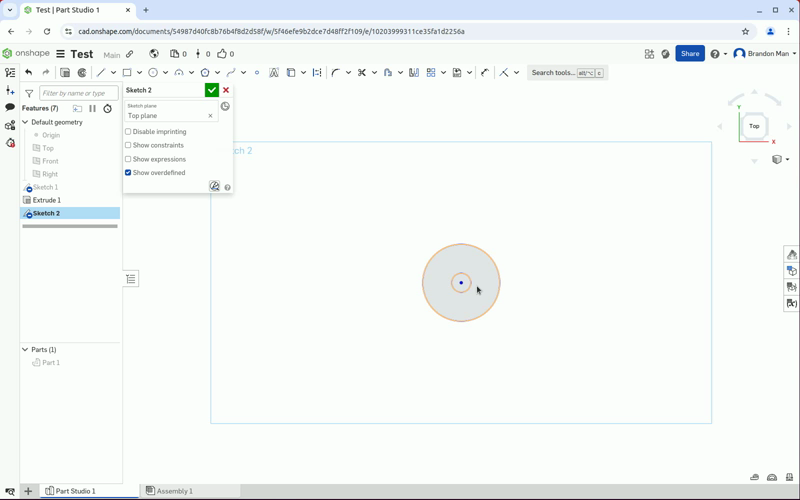
click(477, 285)
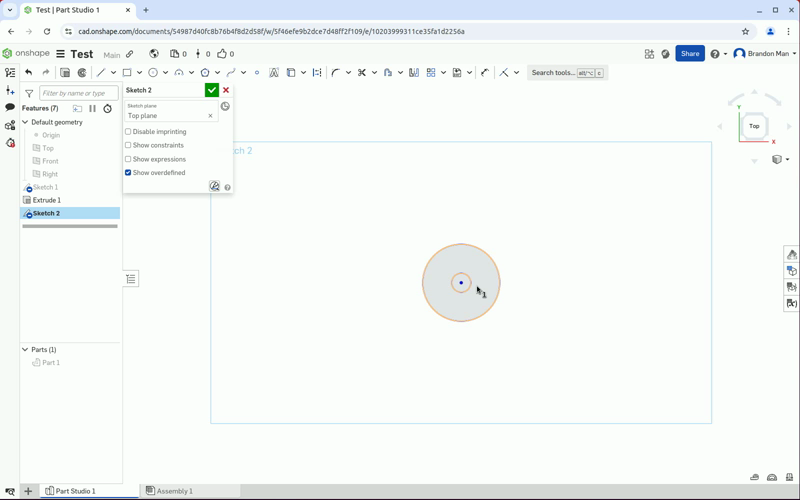
mouse_move(73, 352)
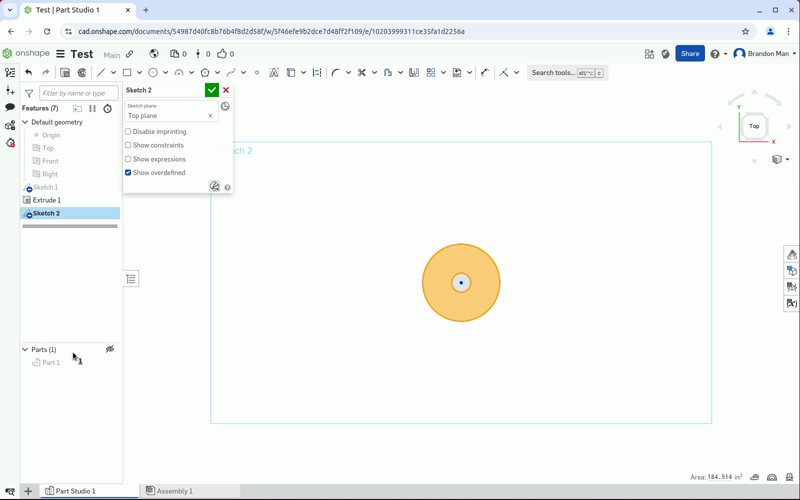
key(shift+y)
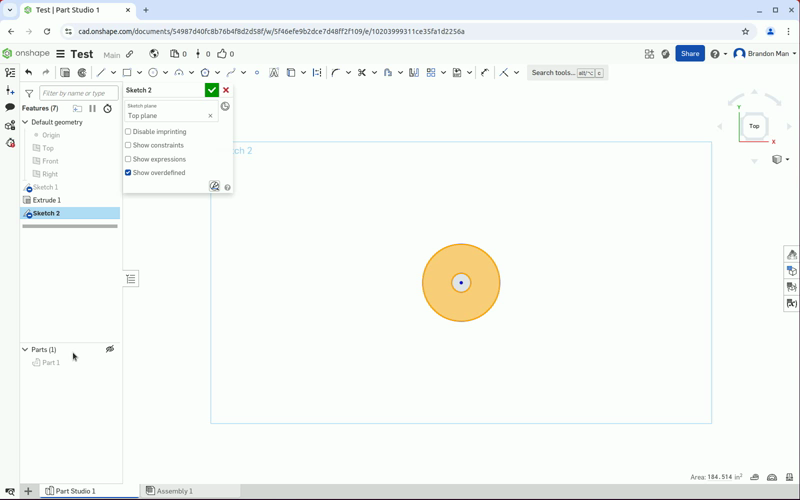
key(shift+e)
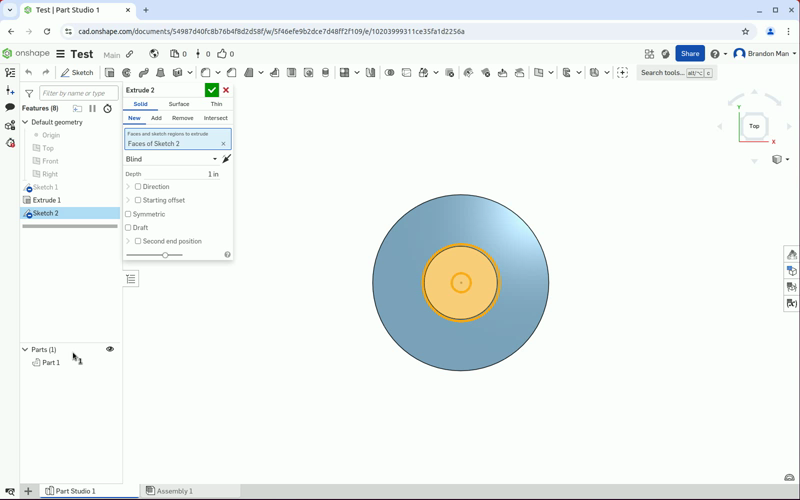
mouse_move(143, 106)
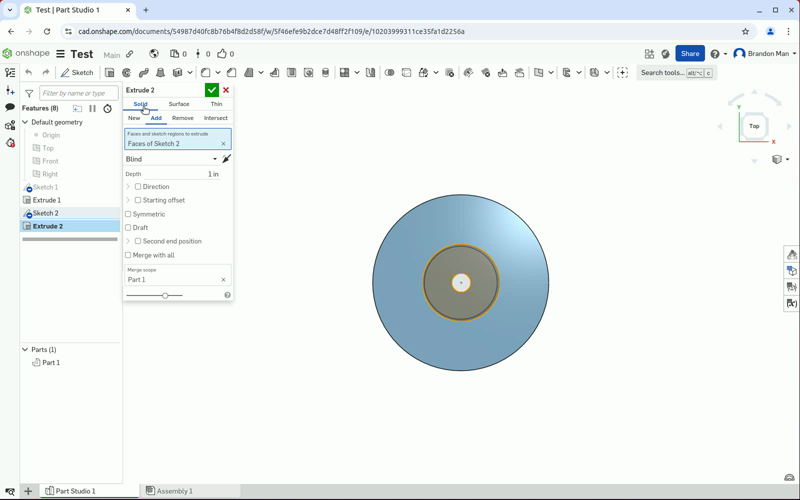
click(143, 106)
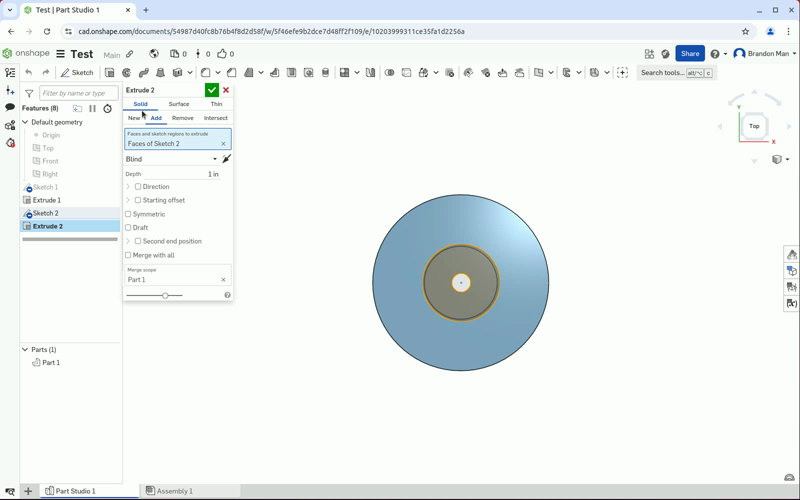
mouse_move(137, 120)
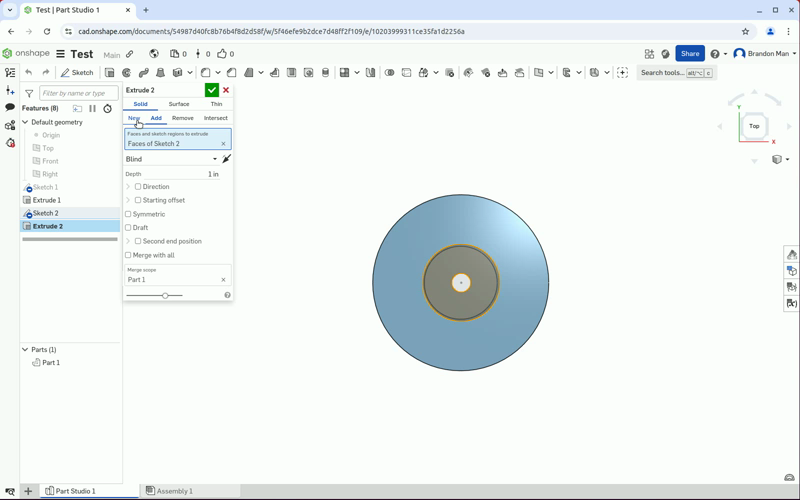
click(137, 120)
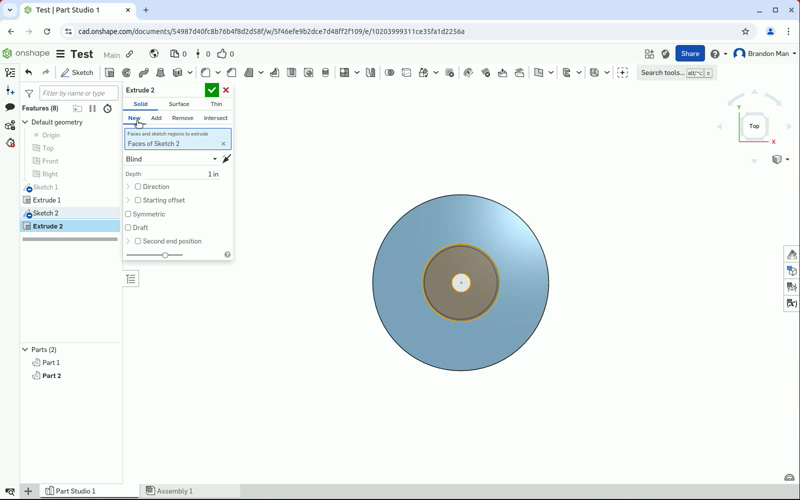
key(tab, 4)
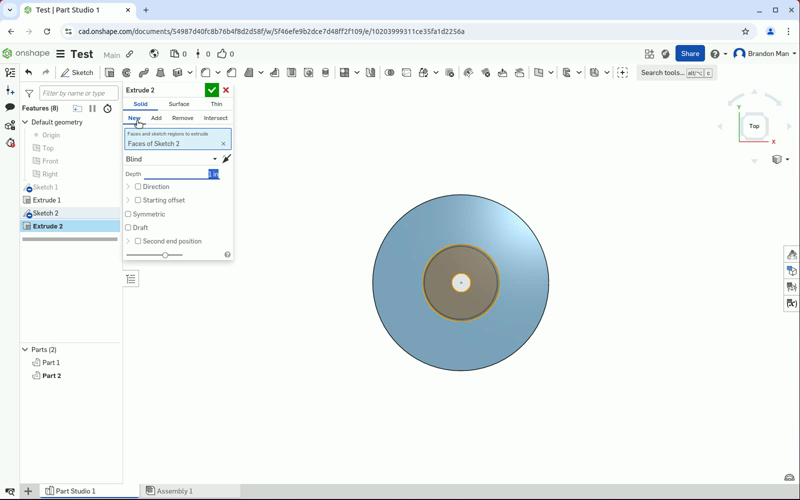
text(13.961)
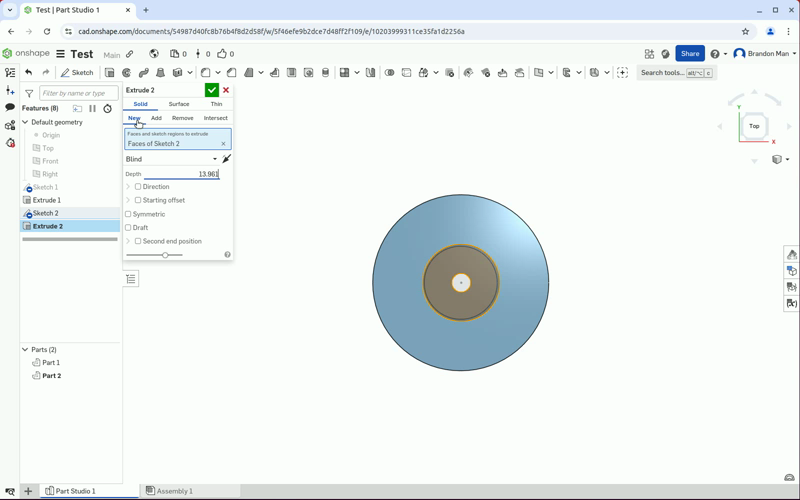
key(enter)
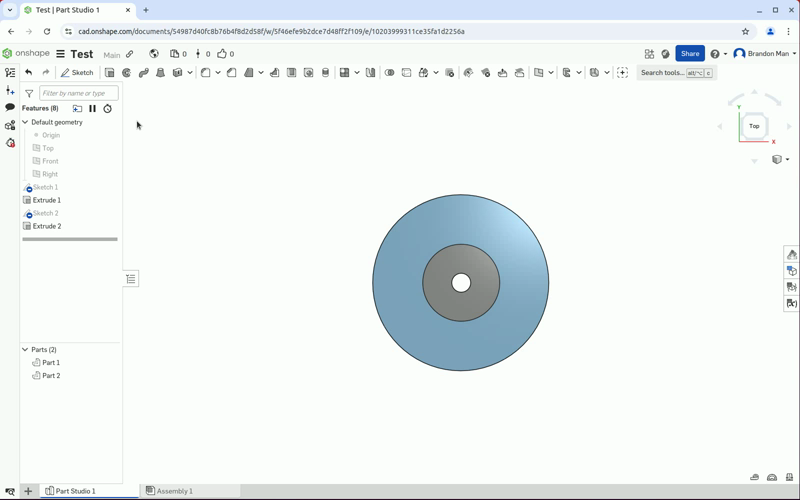
key(shift+h)
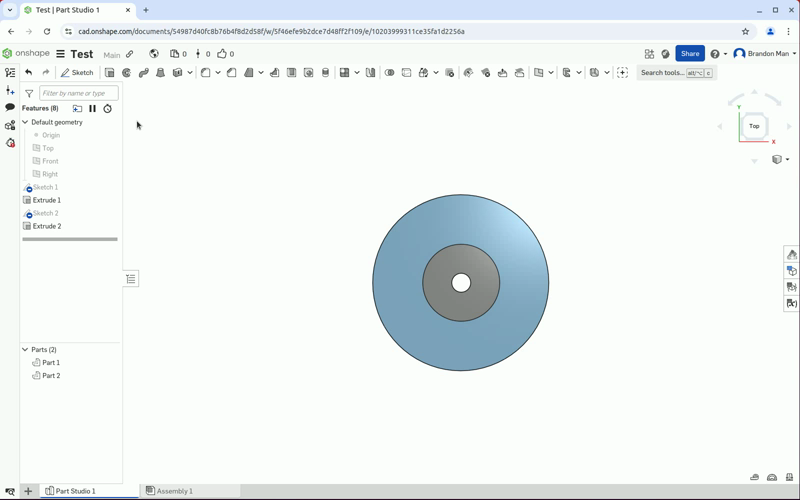
key(shift+h)
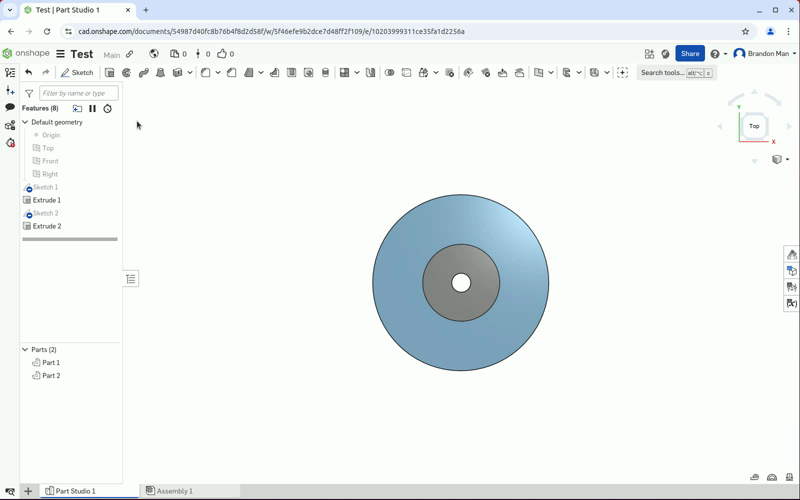
mouse_move(73, 189)
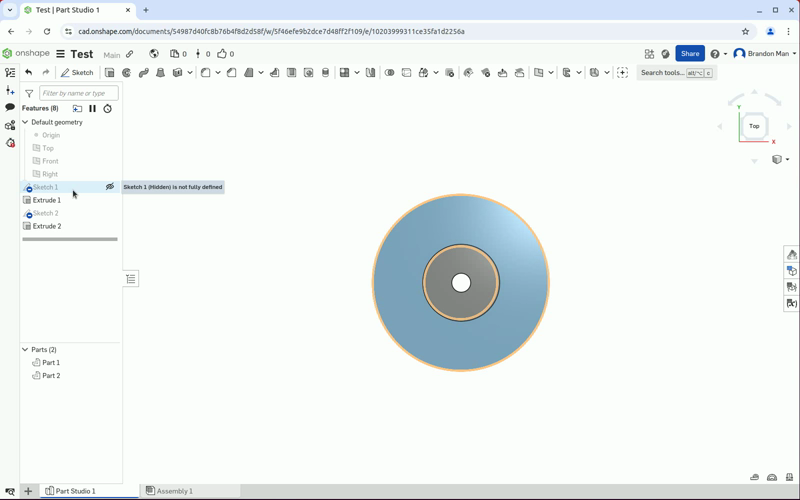
click(73, 189)
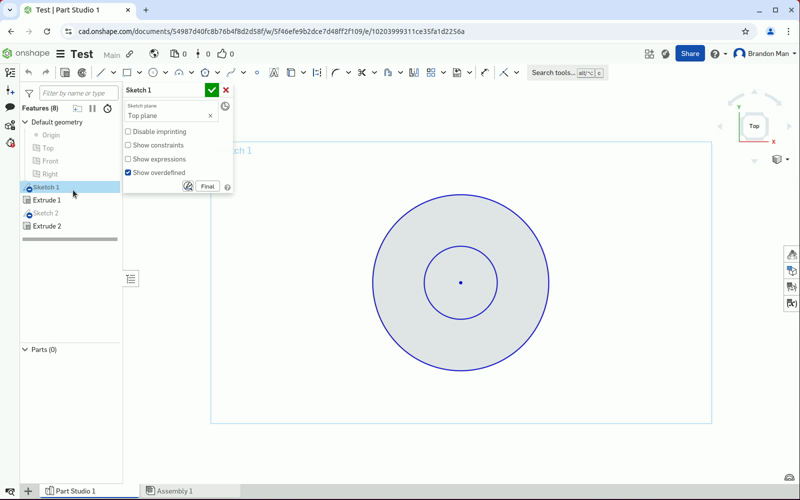
mouse_move(229, 92)
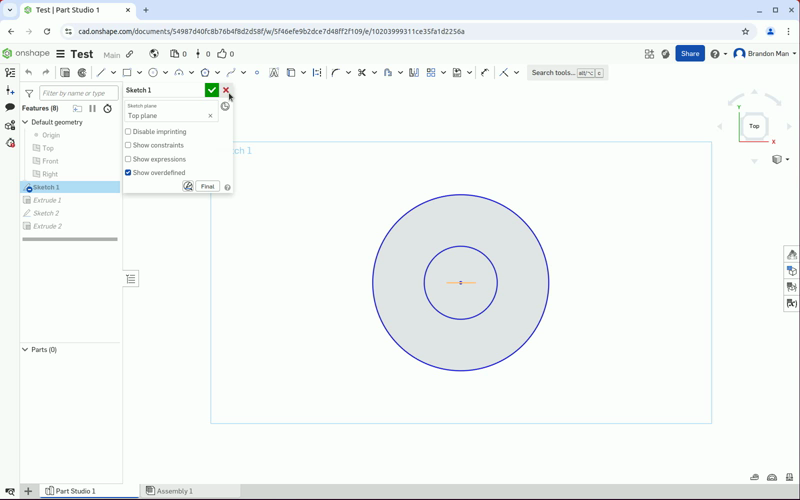
click(229, 92)
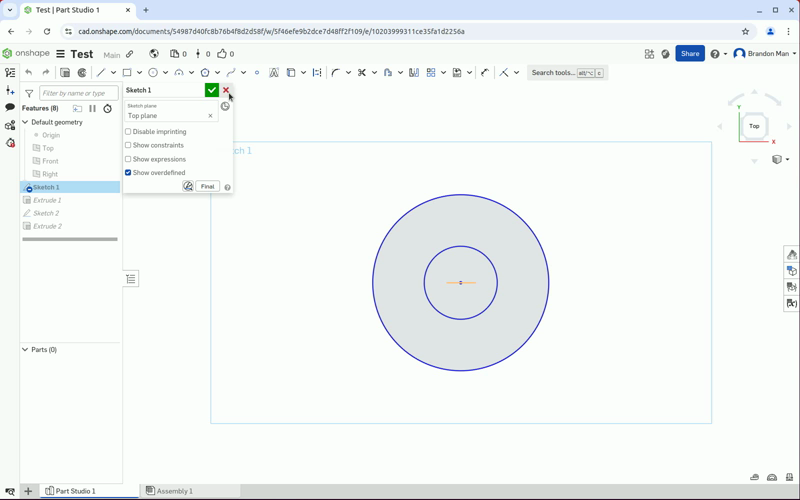
key(shift+s)
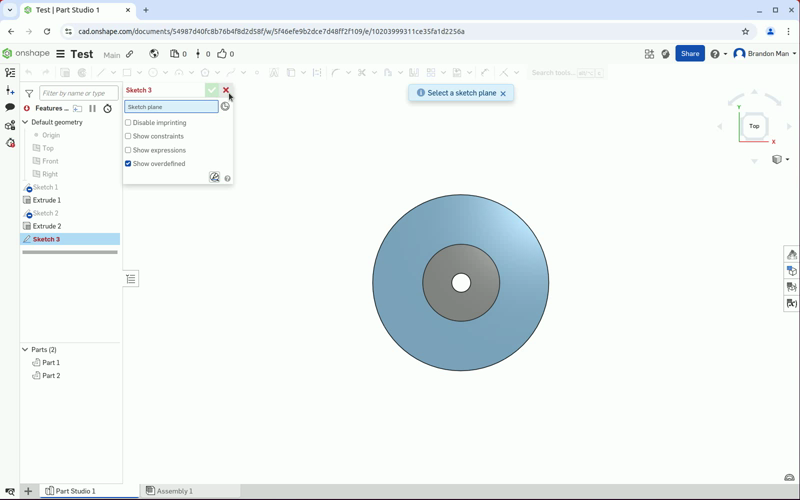
mouse_move(73, 150)
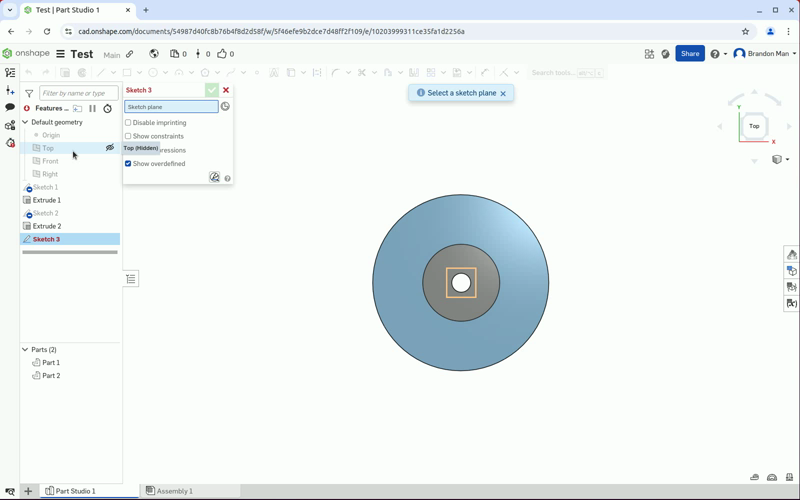
click(73, 150)
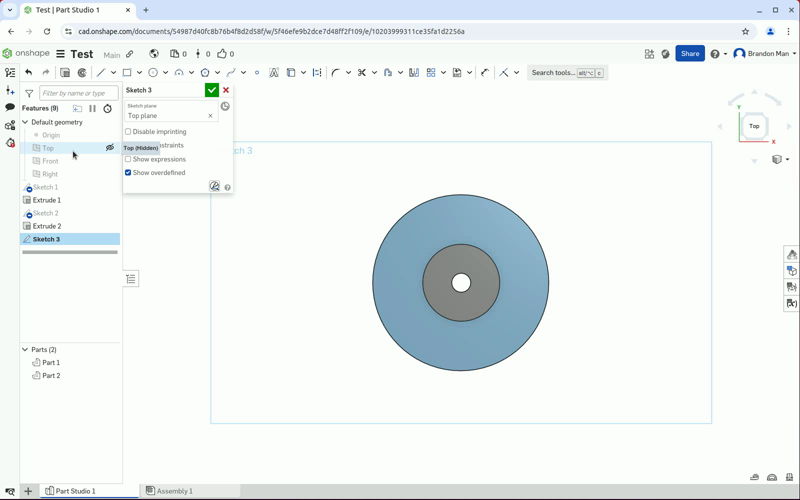
mouse_move(73, 352)
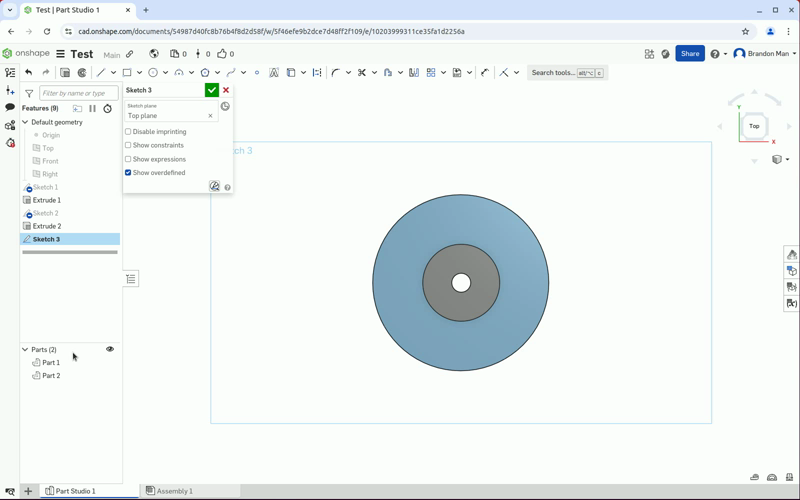
key(y)
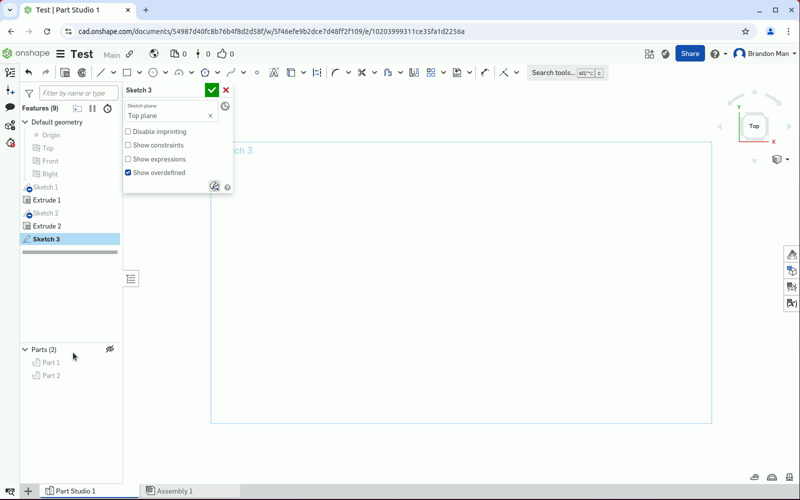
key(c)
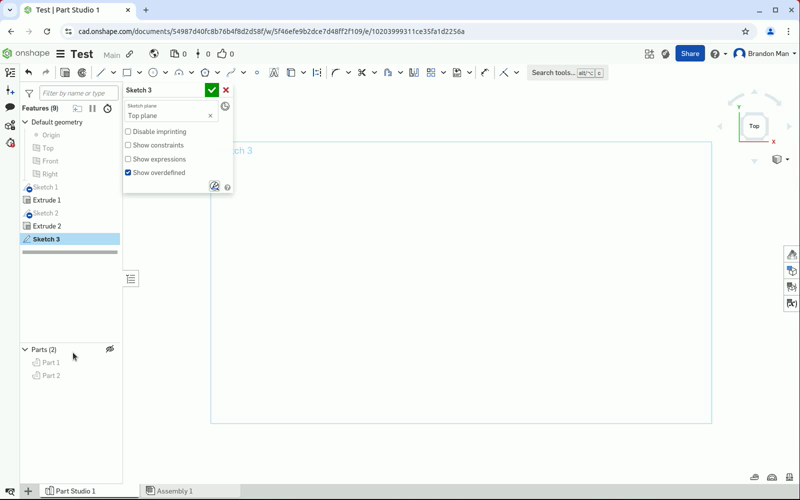
key_down(shift)
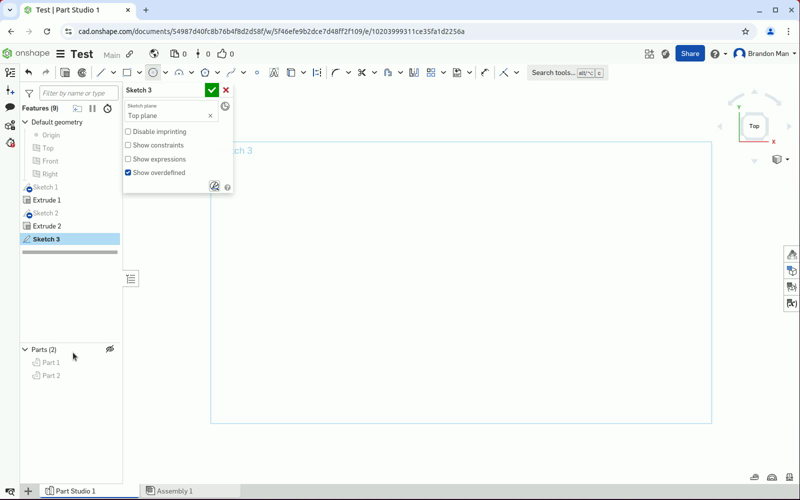
mouse_move(461, 282)
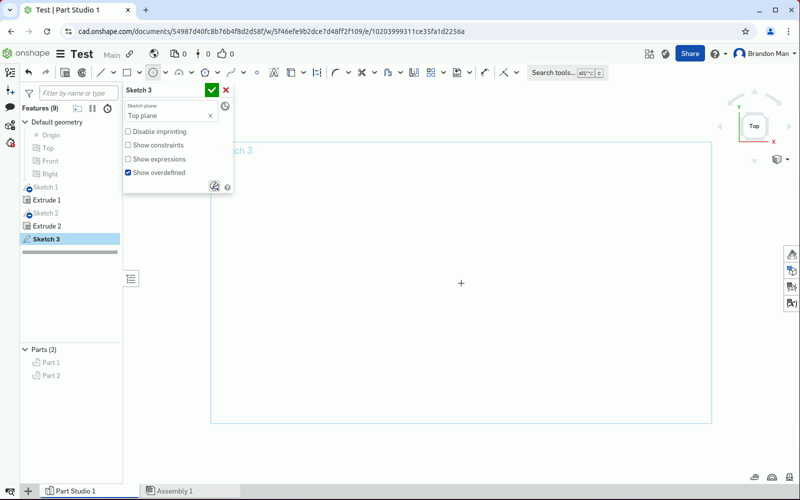
click(461, 282)
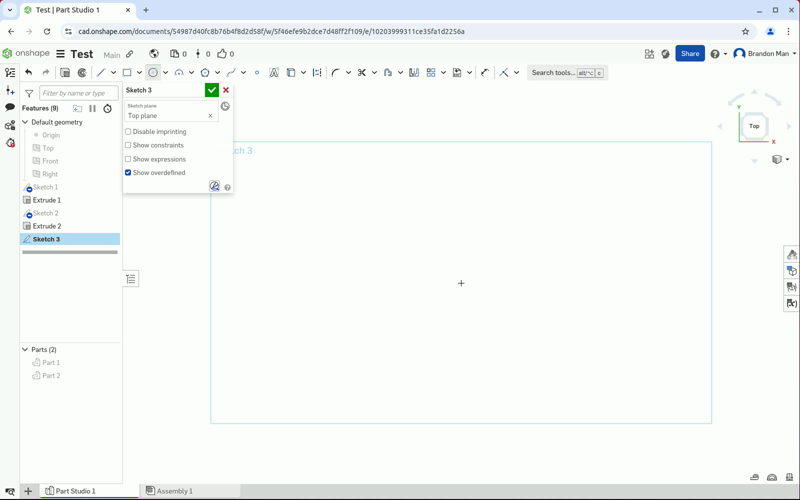
key_up(shift)
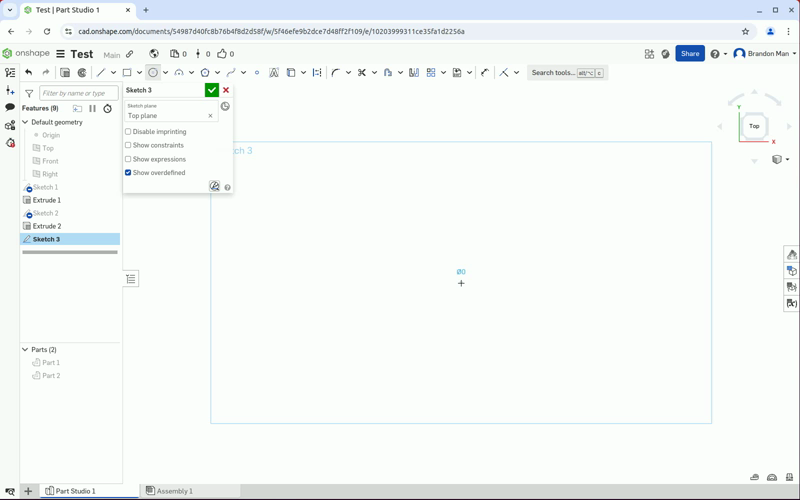
mouse_move(471, 282)
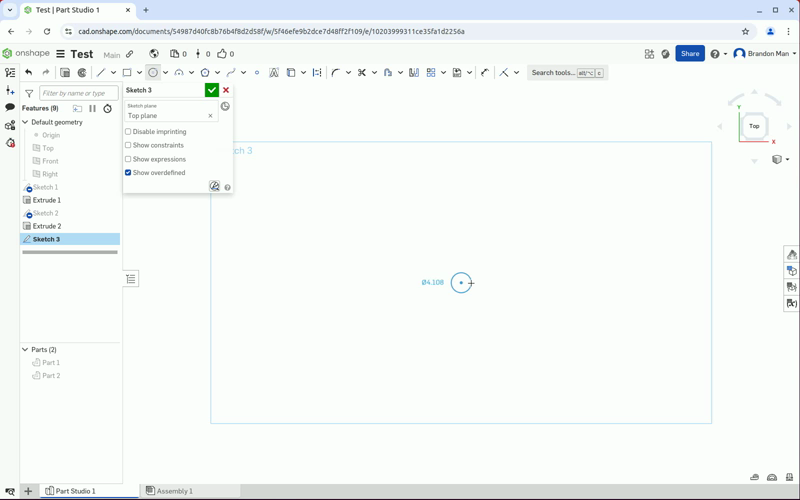
click(471, 282)
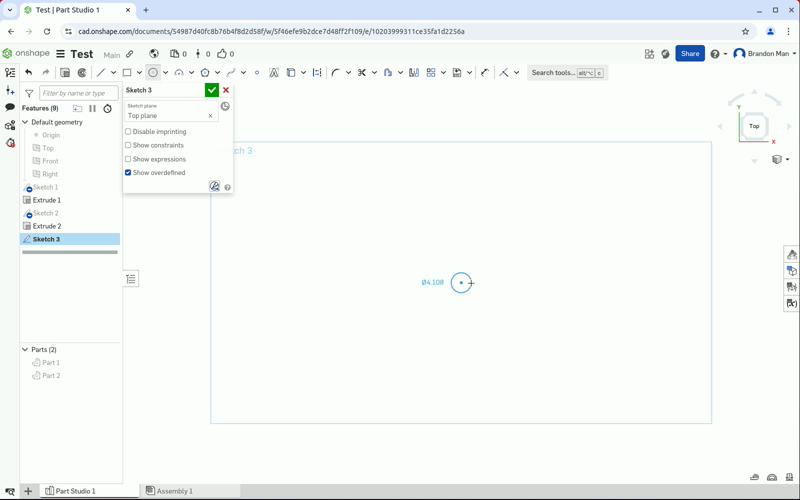
key(esc)
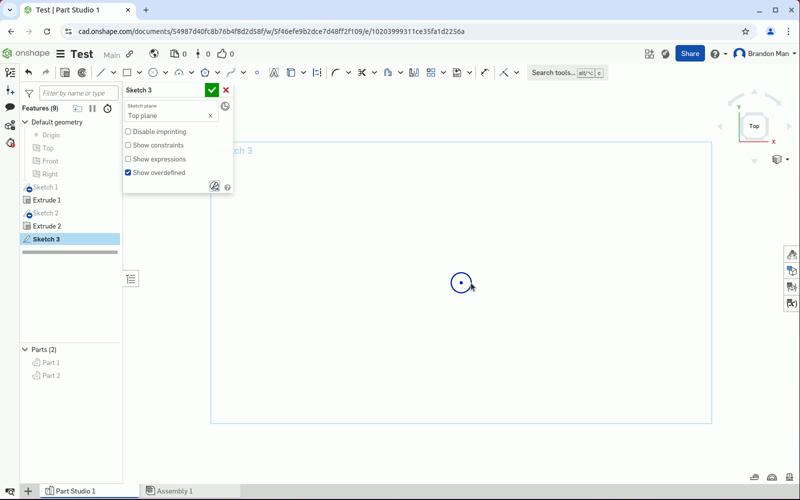
mouse_move(465, 281)
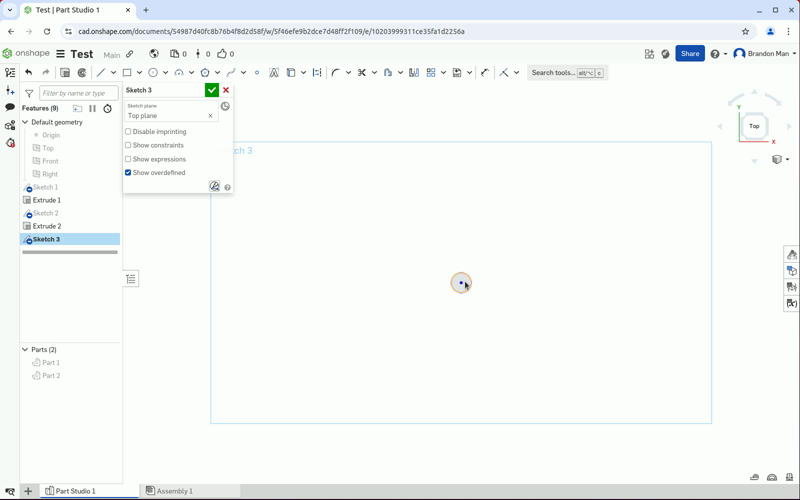
scroll(6)
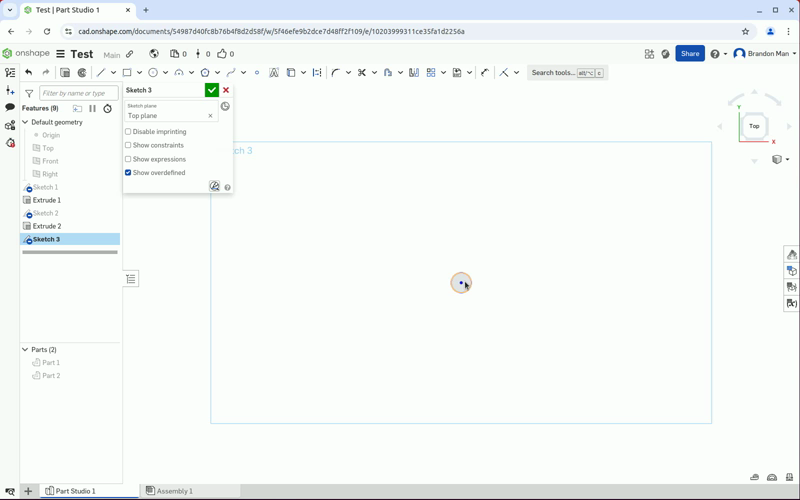
scroll(6)
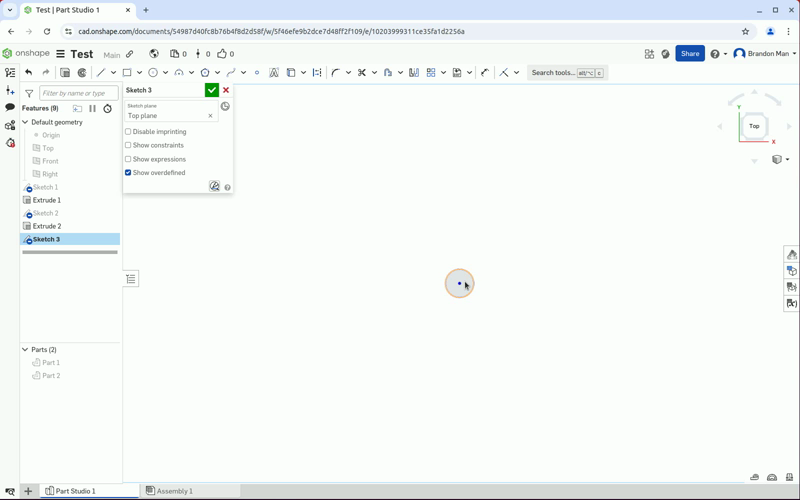
scroll(6)
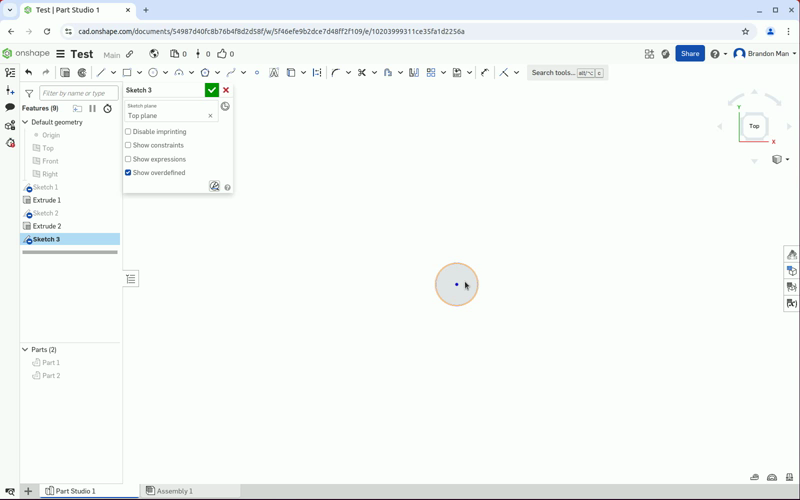
scroll(6)
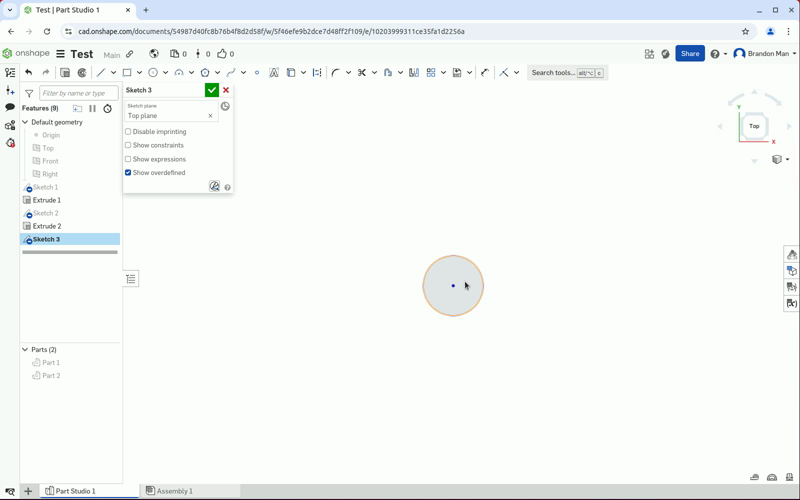
scroll(6)
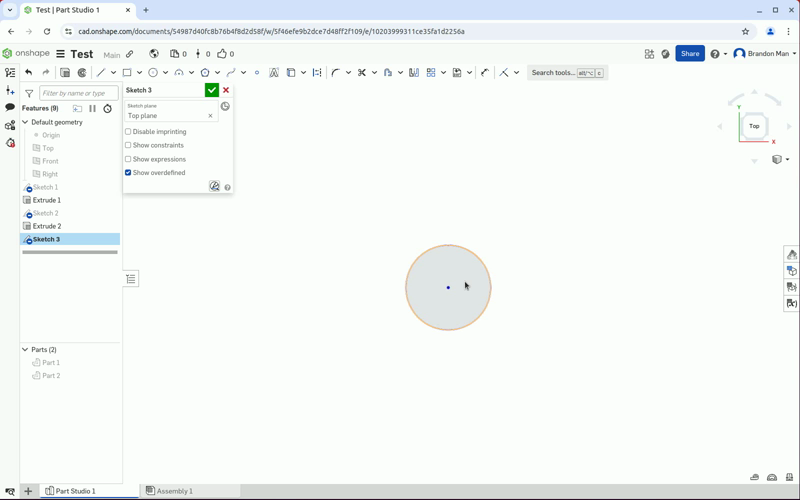
scroll(6)
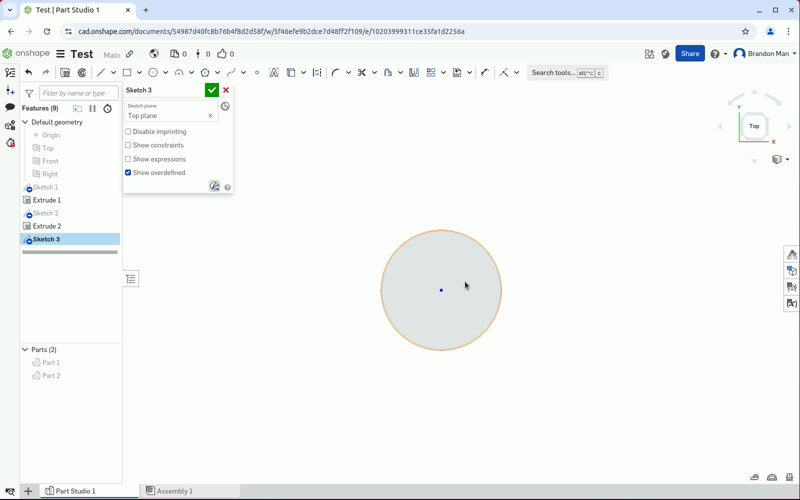
scroll(6)
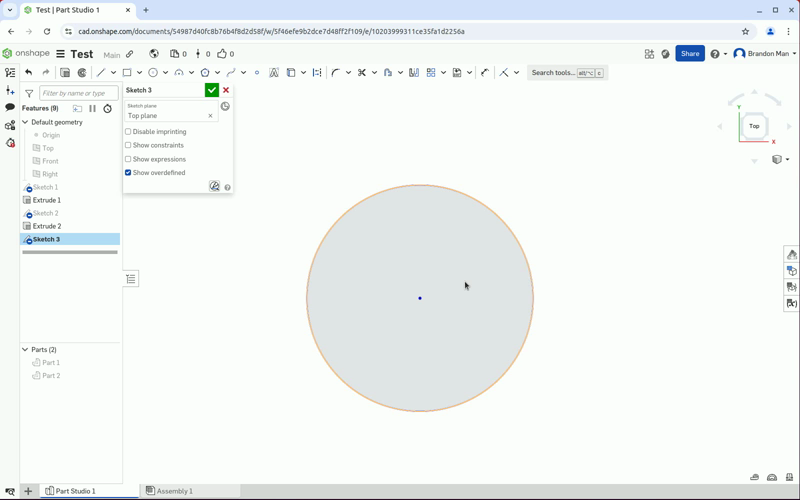
click(465, 281)
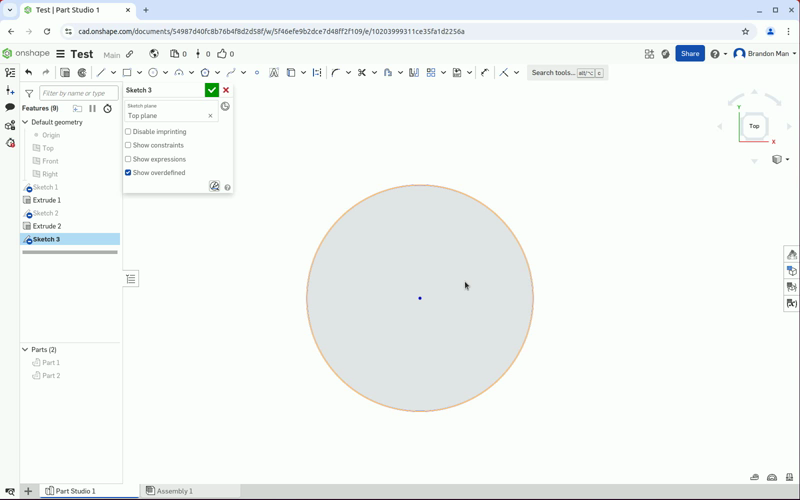
scroll(-6)
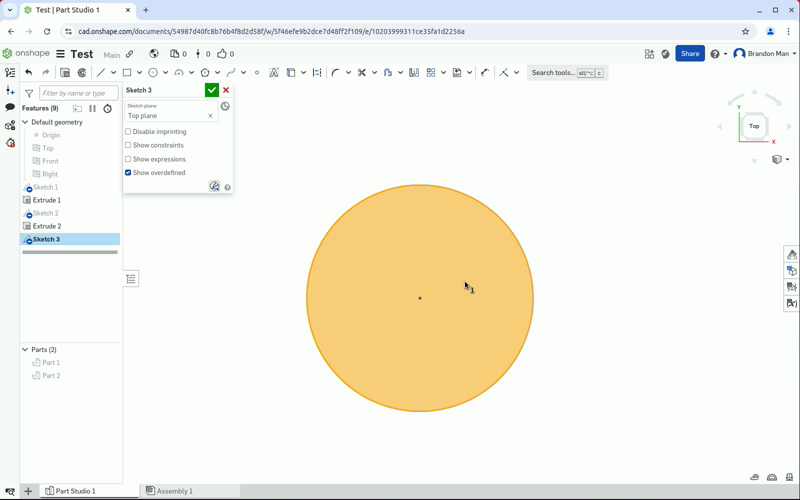
scroll(-6)
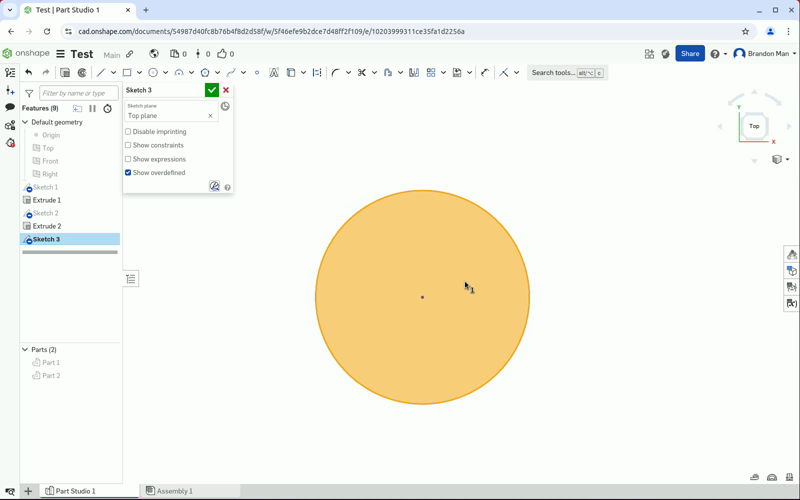
scroll(-6)
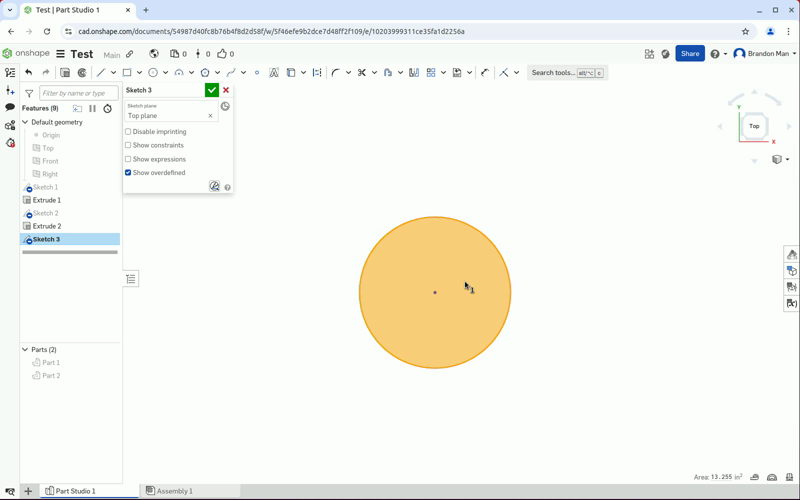
scroll(-6)
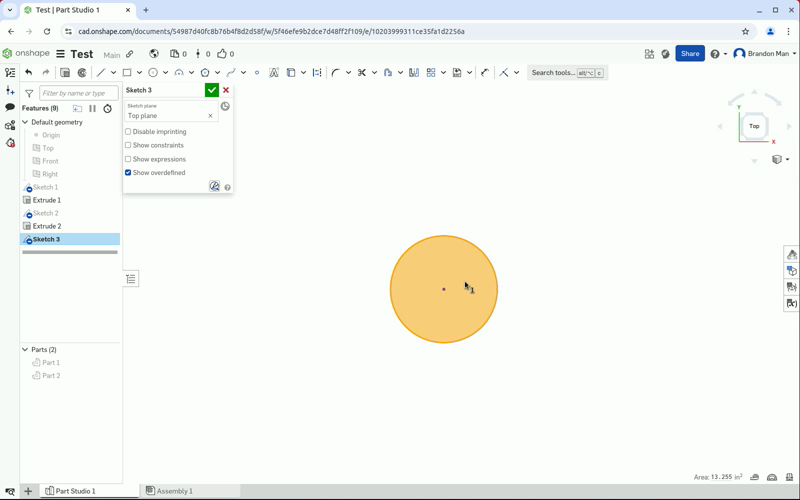
scroll(-6)
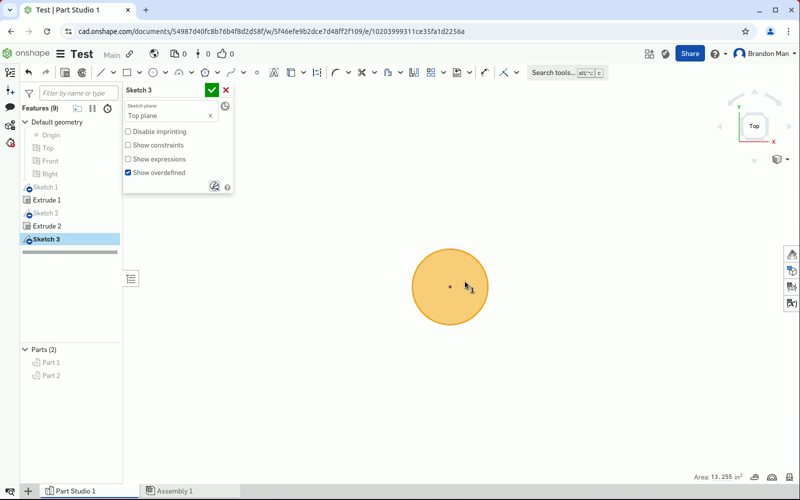
scroll(-6)
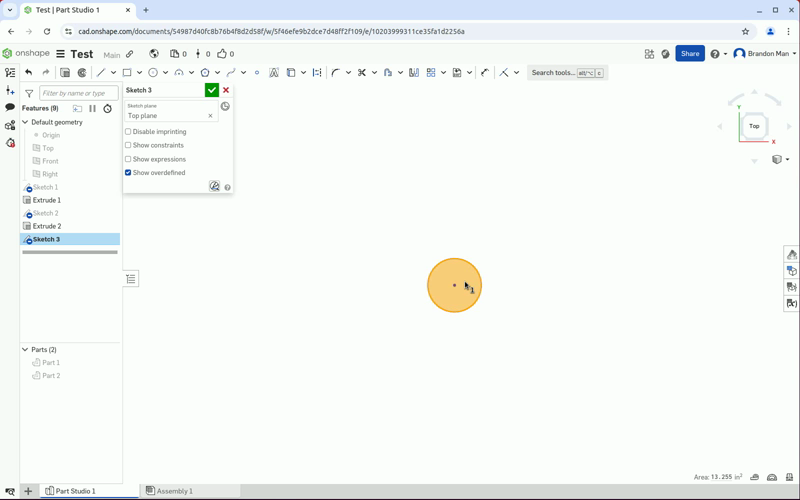
scroll(-6)
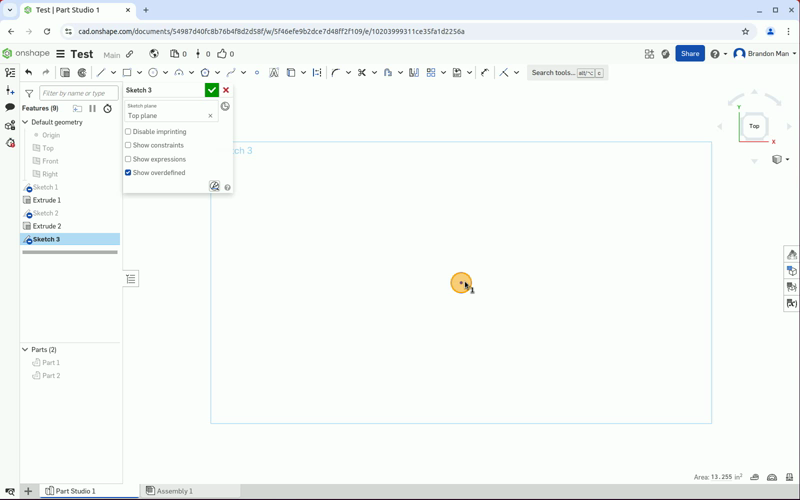
mouse_move(73, 352)
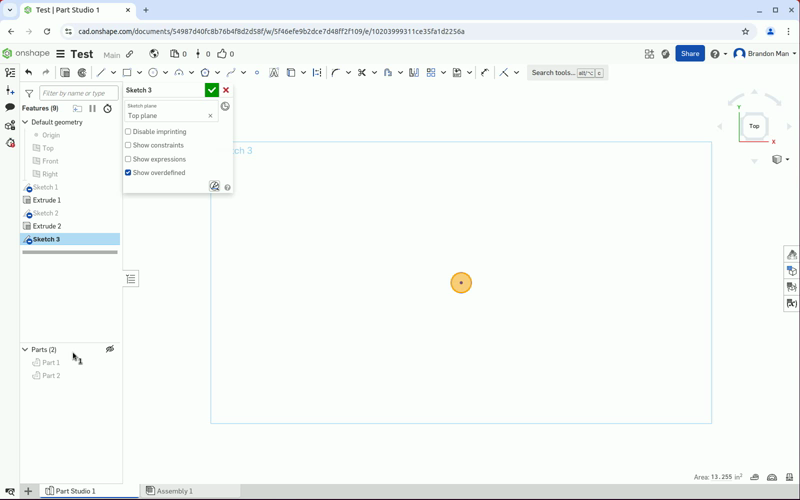
key(shift+y)
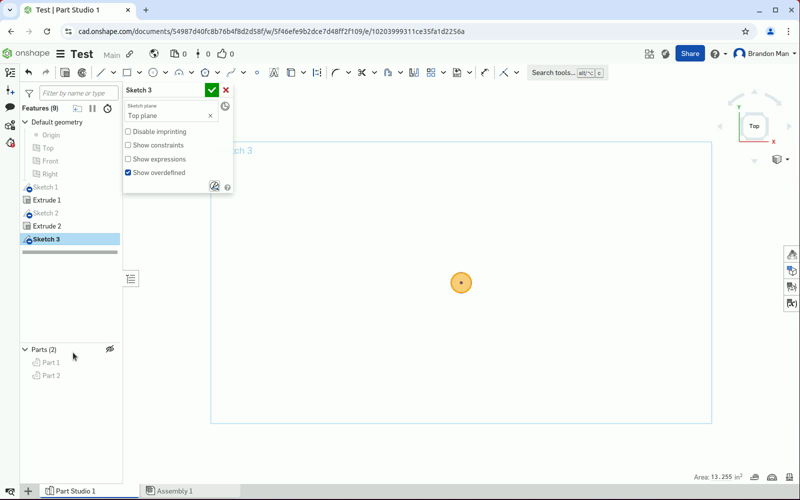
key(shift+e)
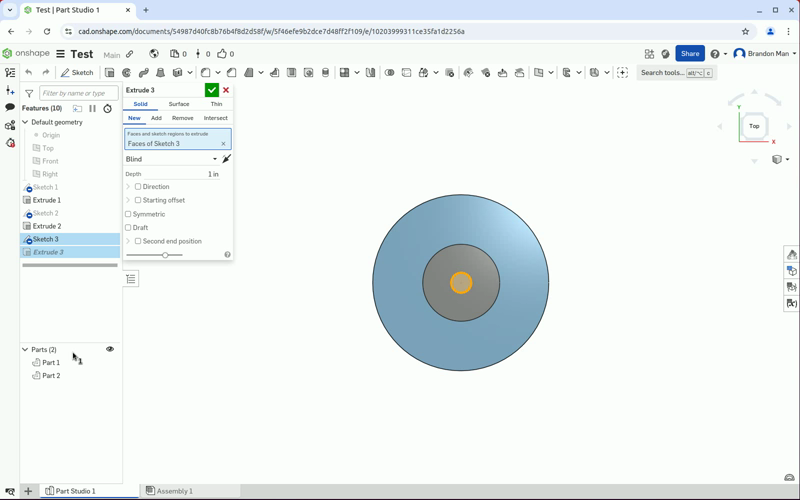
mouse_move(143, 106)
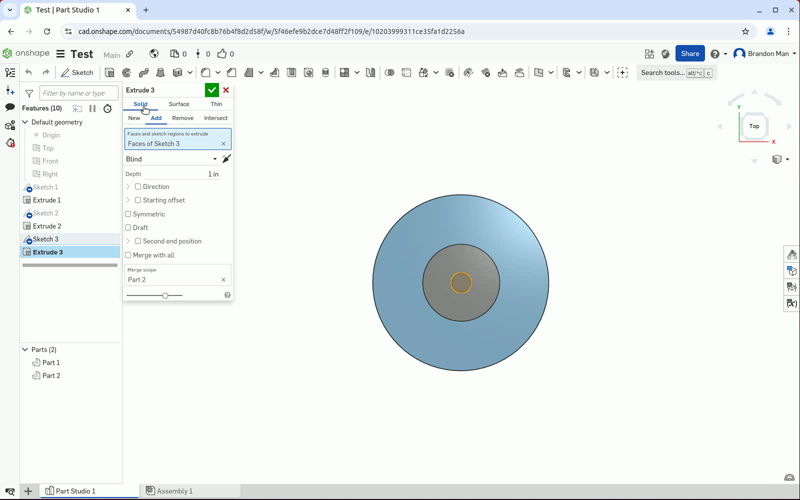
click(143, 106)
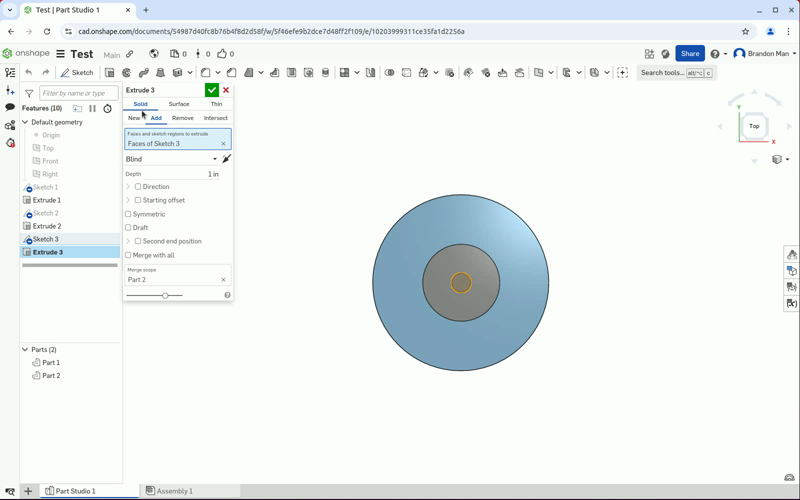
mouse_move(137, 120)
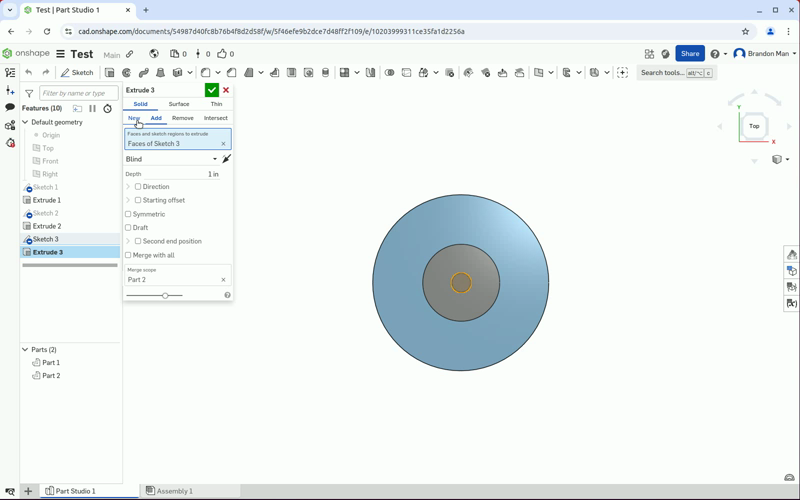
click(137, 120)
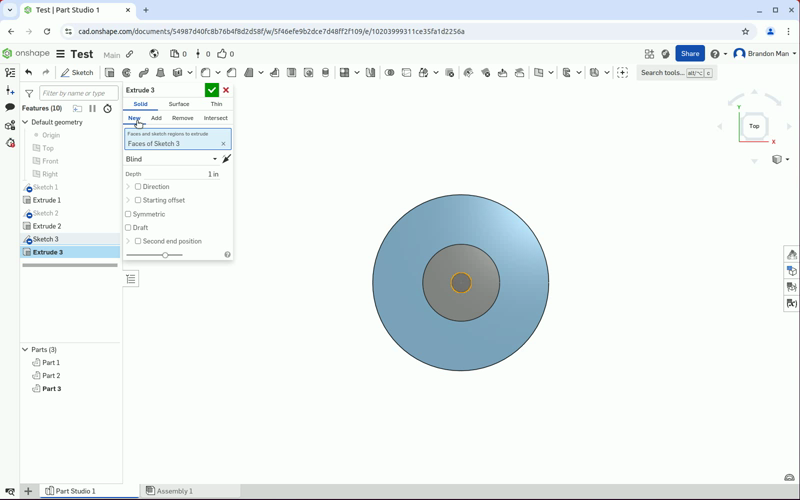
key(tab, 4)
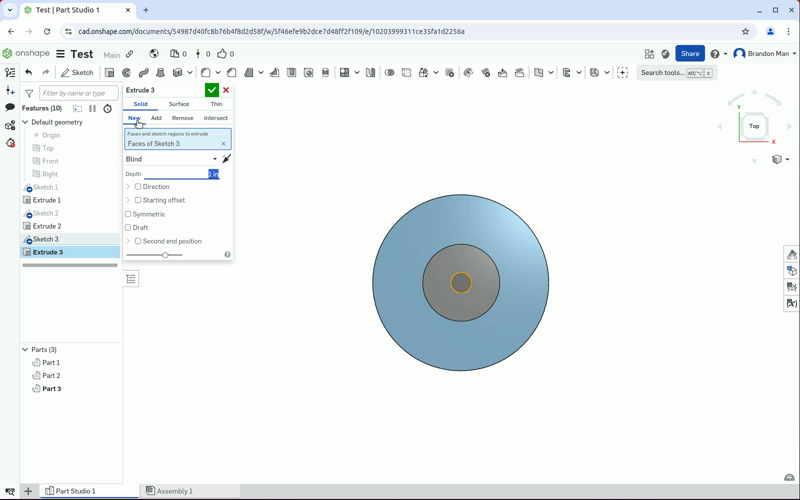
text(23.108)
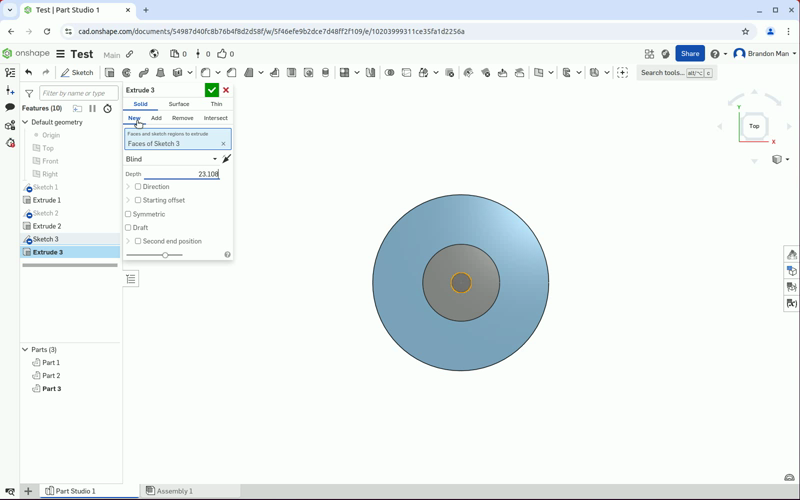
key(tab, 3)
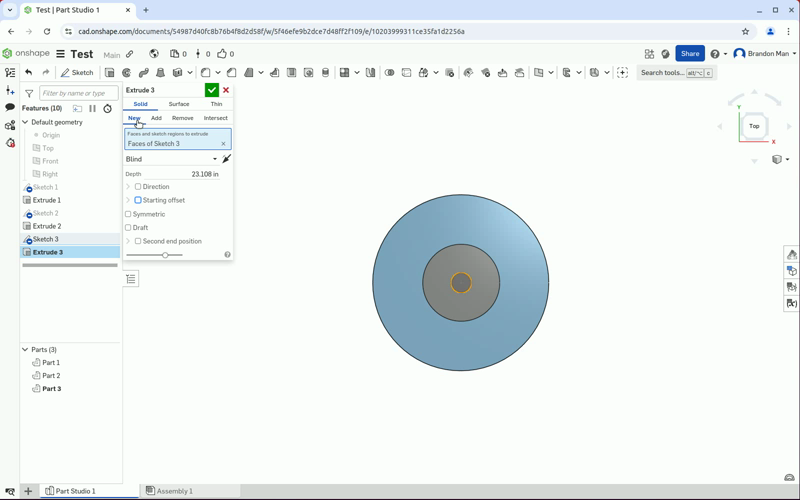
key(tab, 2)
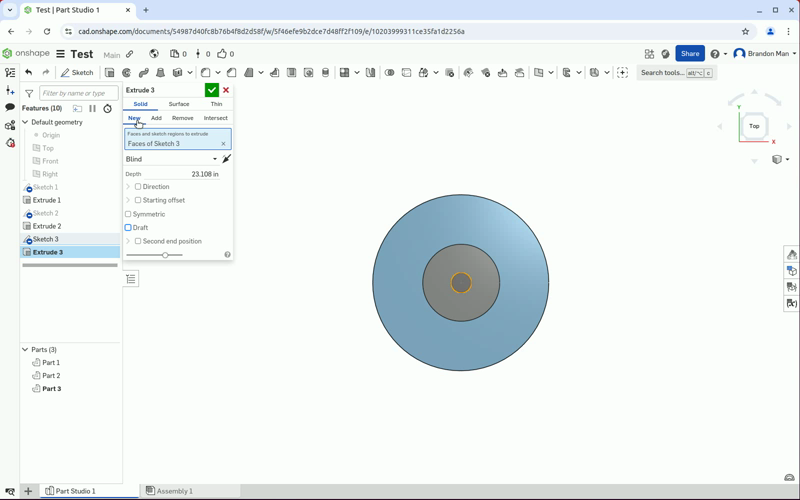
key(space)
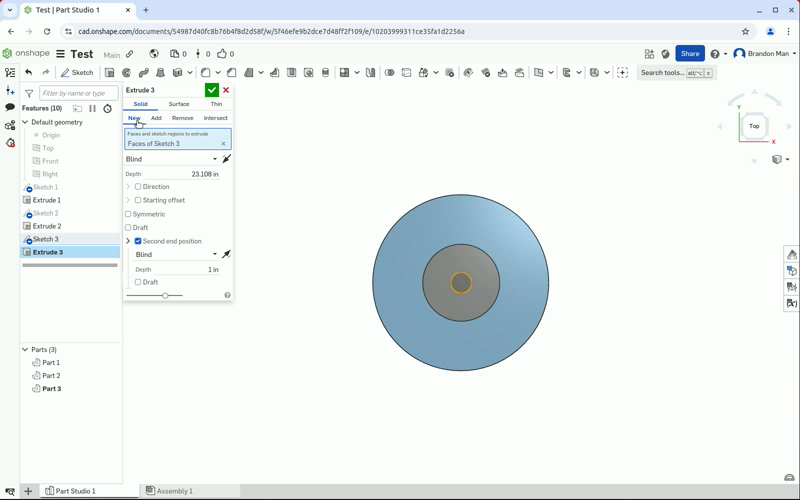
key(tab, 3)
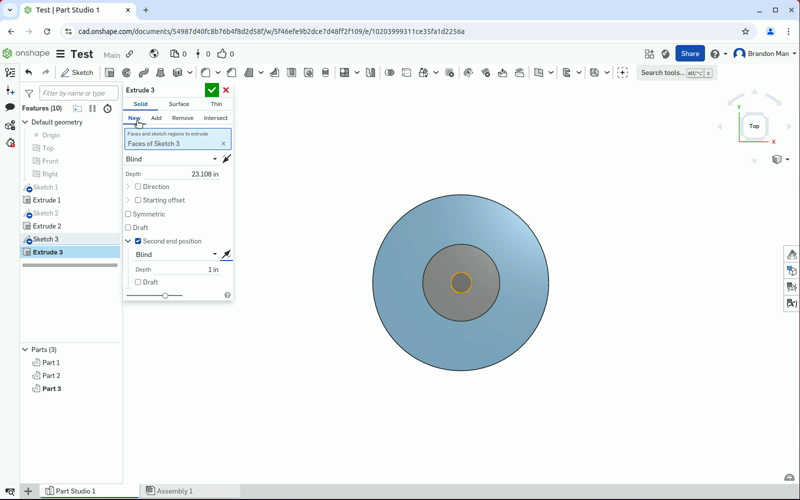
text(7.703)
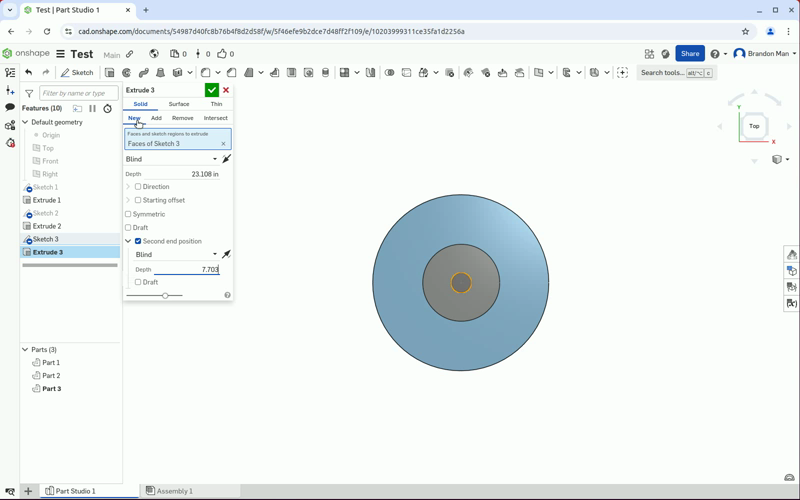
key(enter)
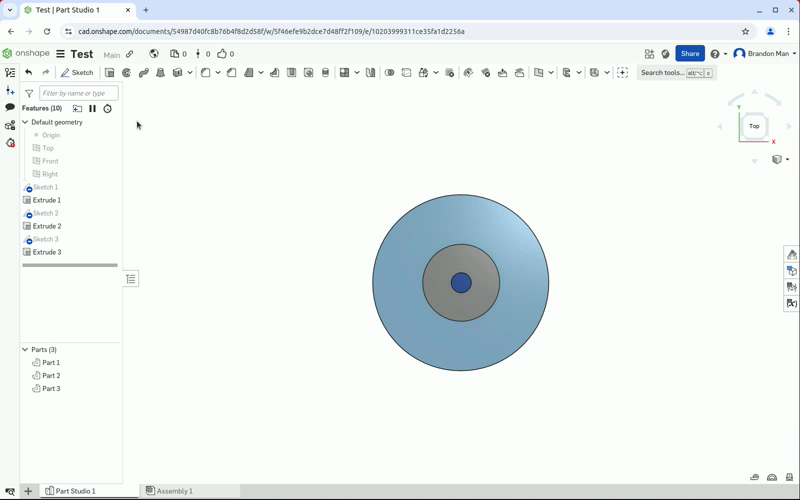
key(shift+h)
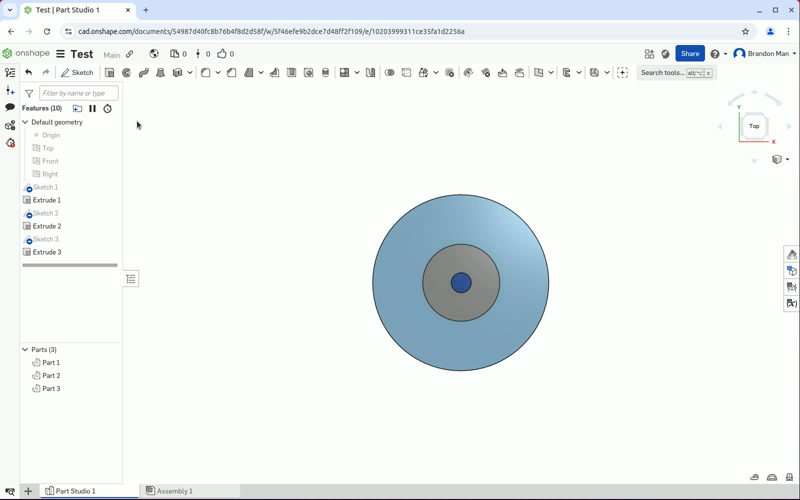
key(shift+h)
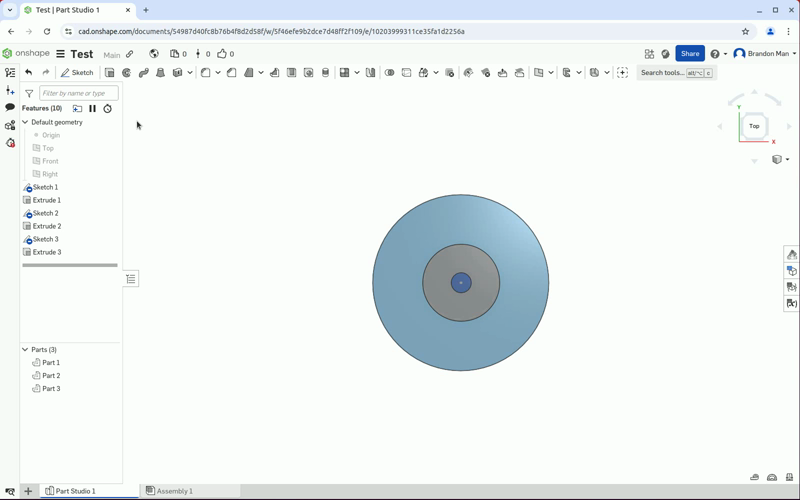
key(shift+7)
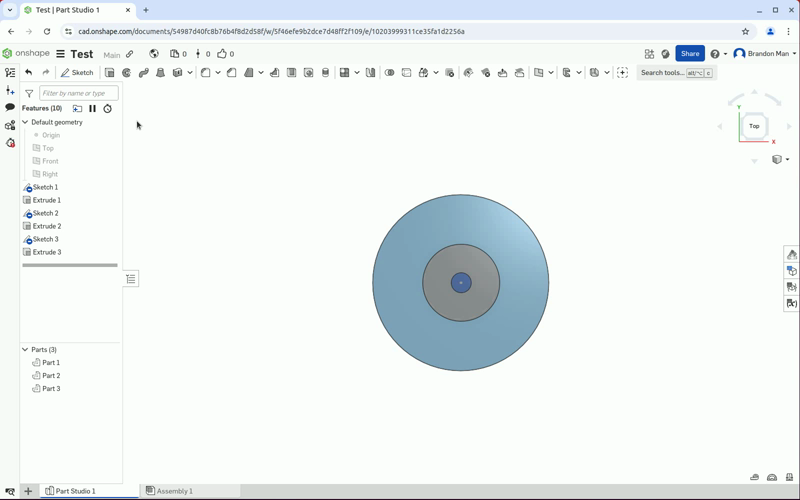
key(up, 3)
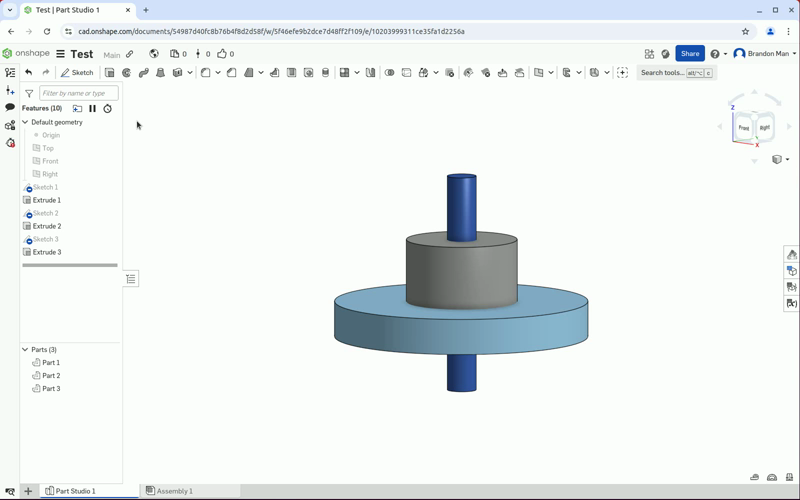
key(left, 3)
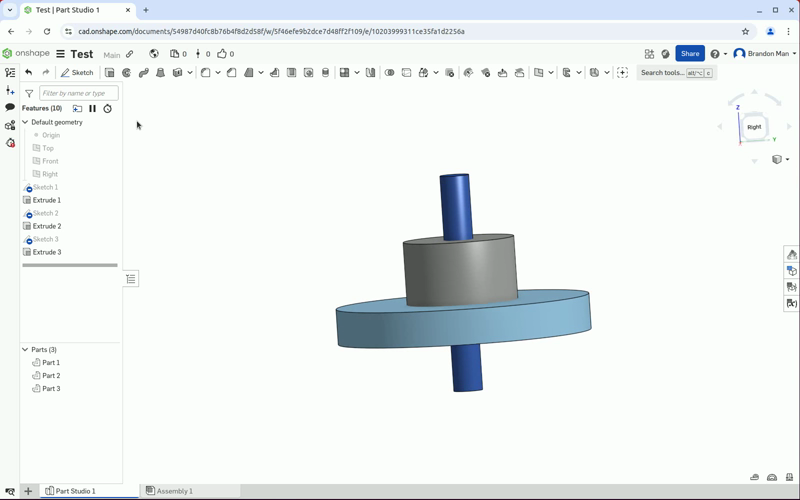
key(right, 3)
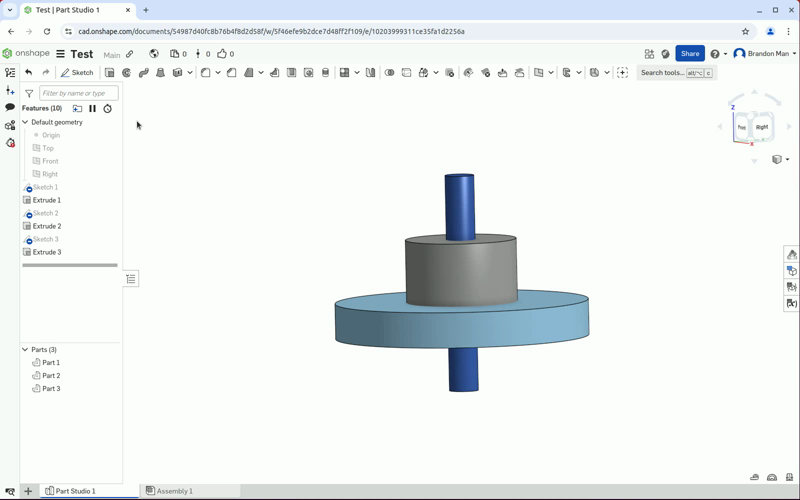
key(down, 3)
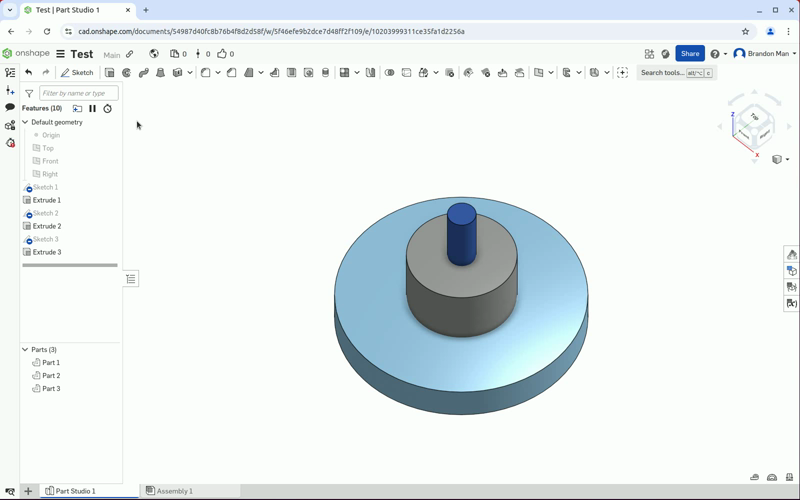
mouse_move(73, 189)
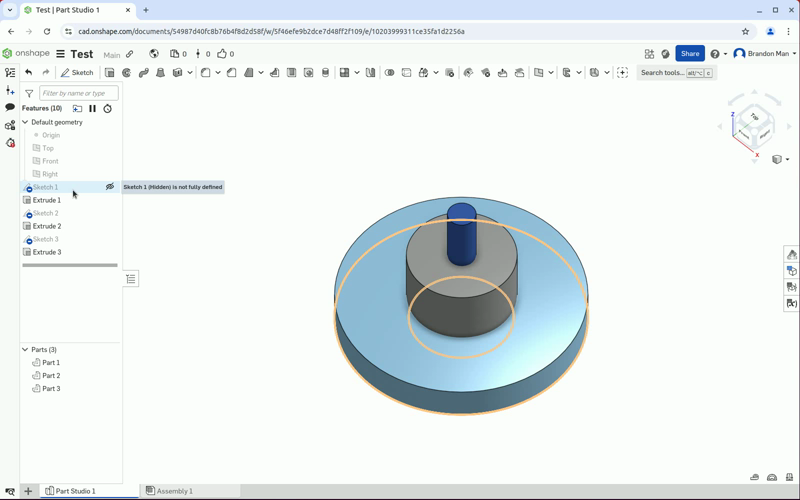
click(73, 189)